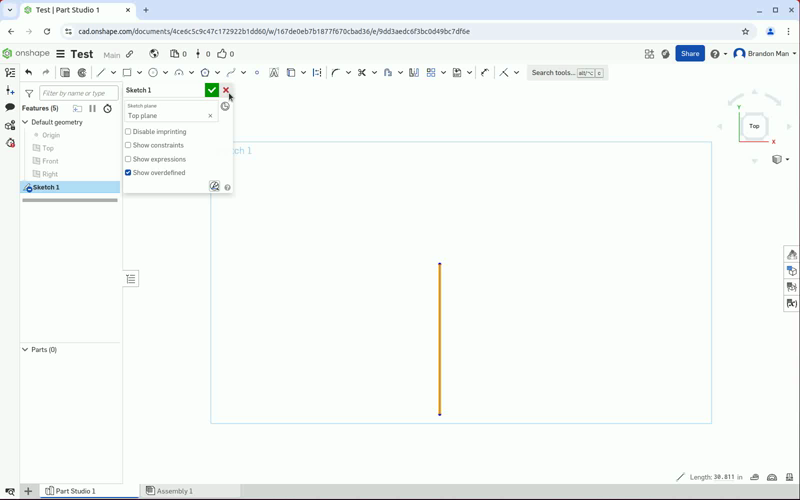
key(shift+h)
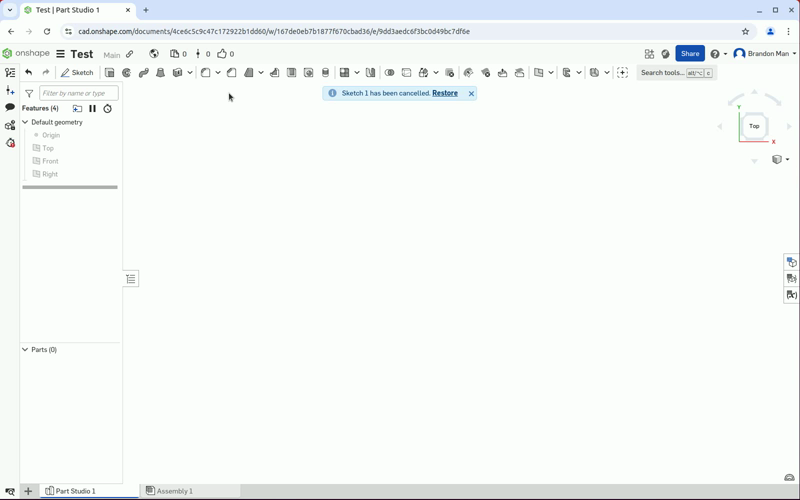
mouse_move(73, 352)
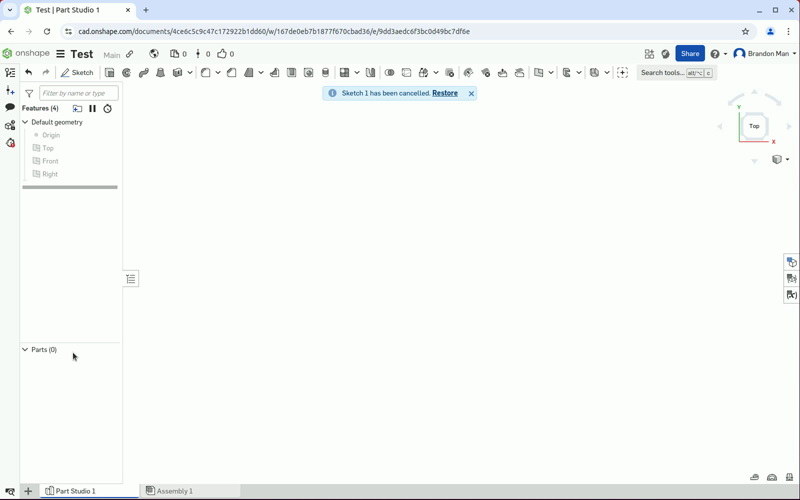
key(y)
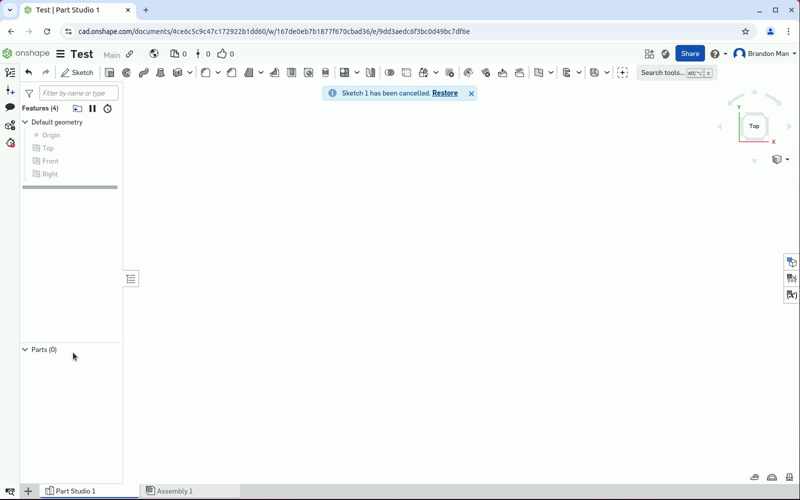
key(shift+p)
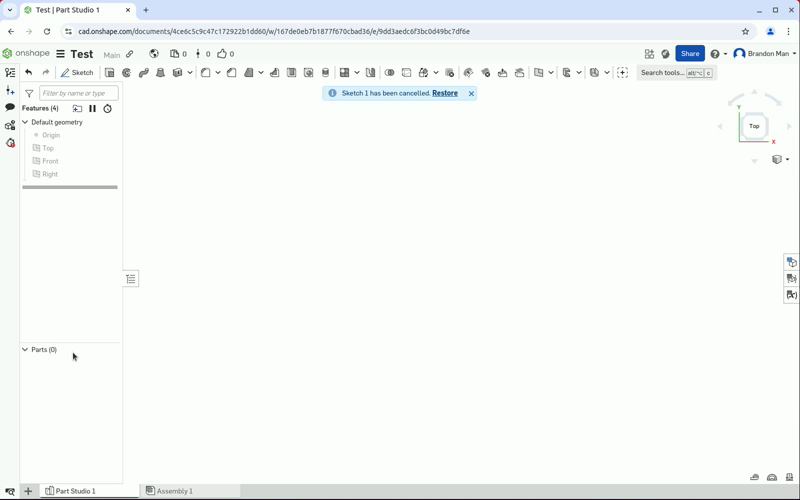
key(space)
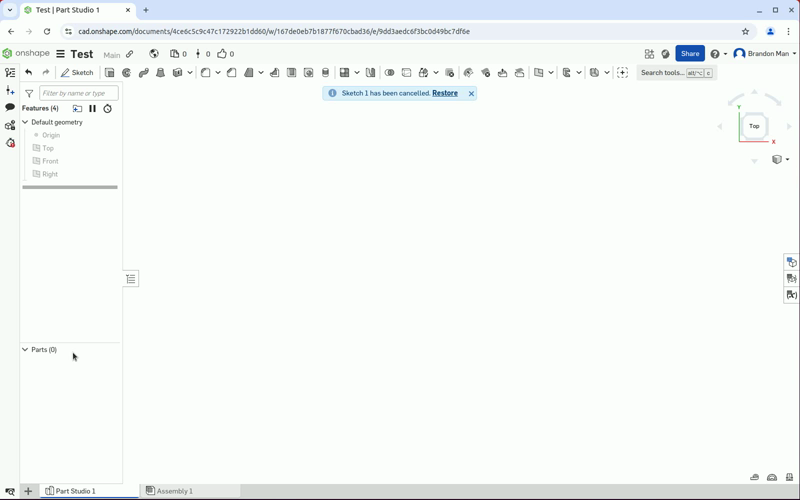
key_down(shift)
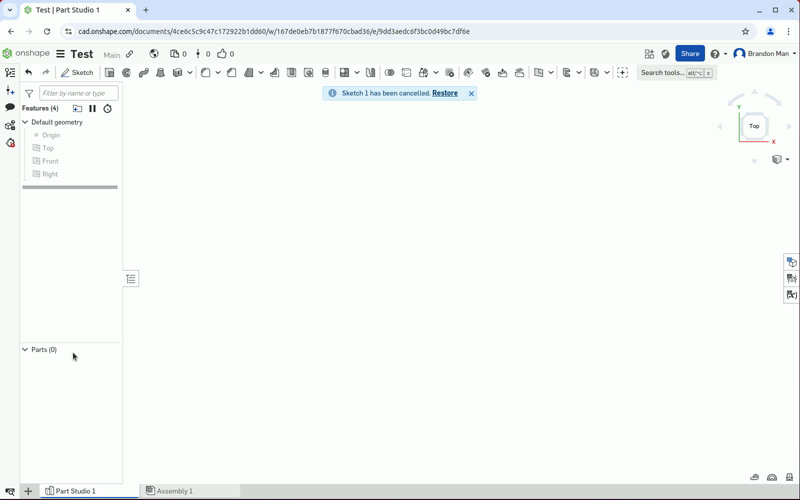
key(up)
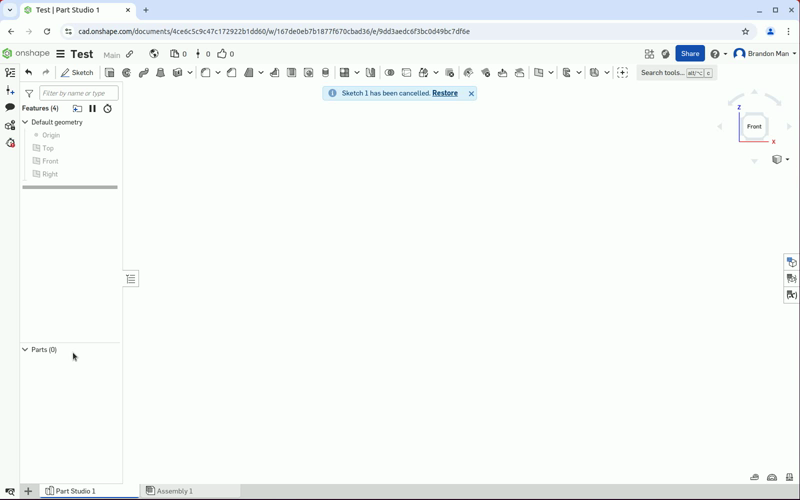
key_up(shift)
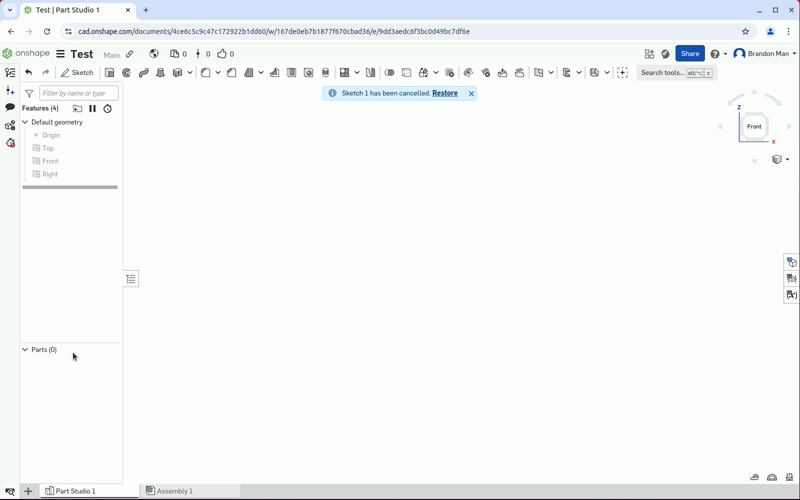
key(space)
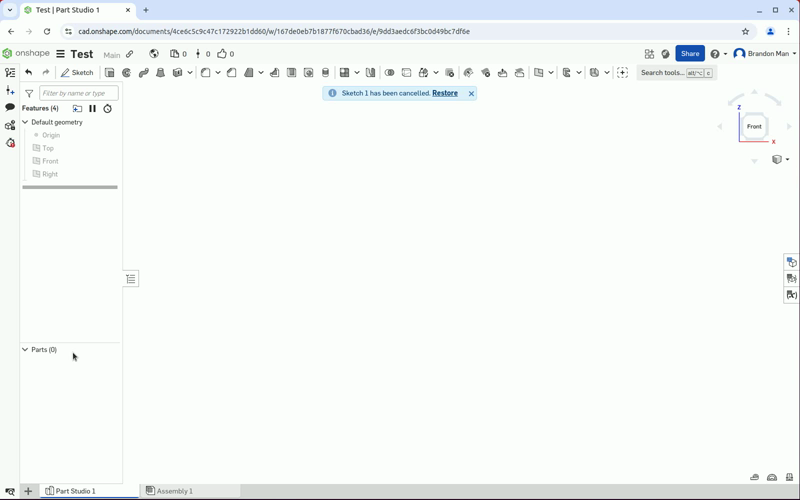
key_down(shift)
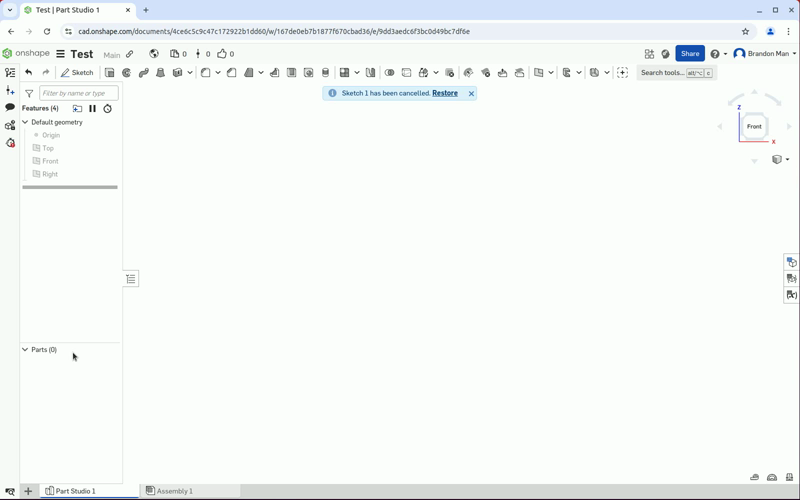
key(left)
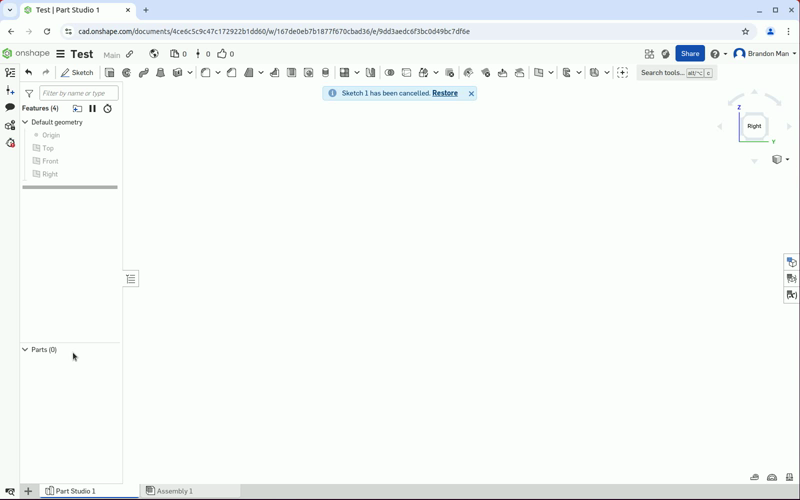
key_up(shift)
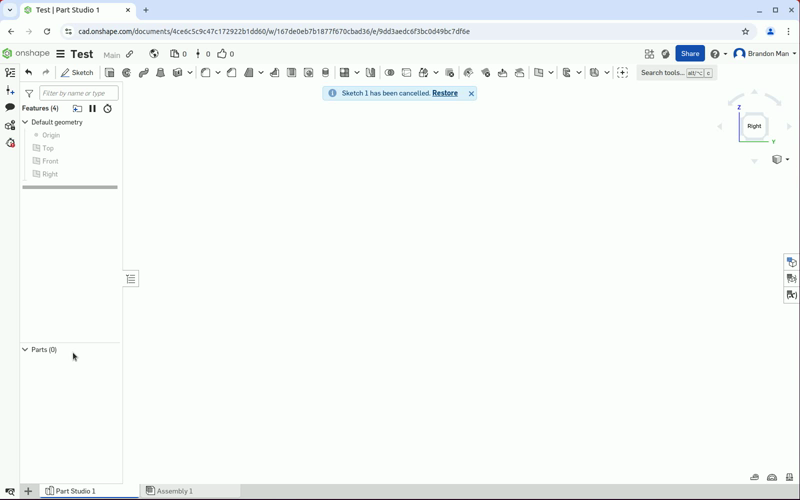
mouse_move(73, 352)
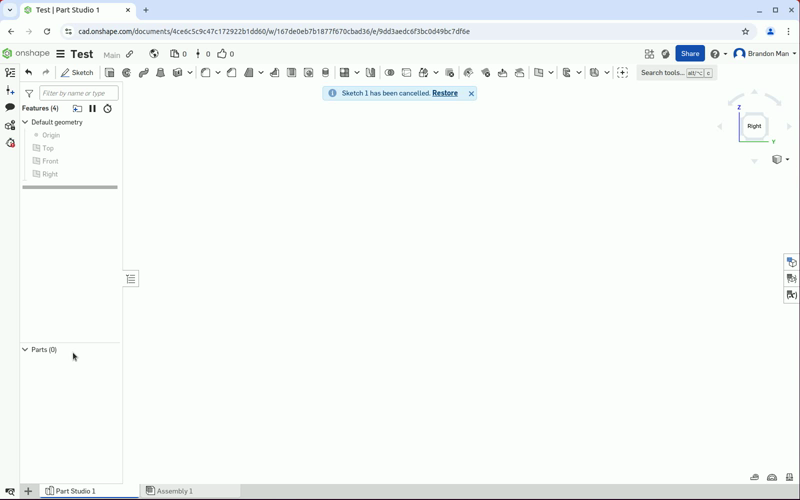
key(shift+y)
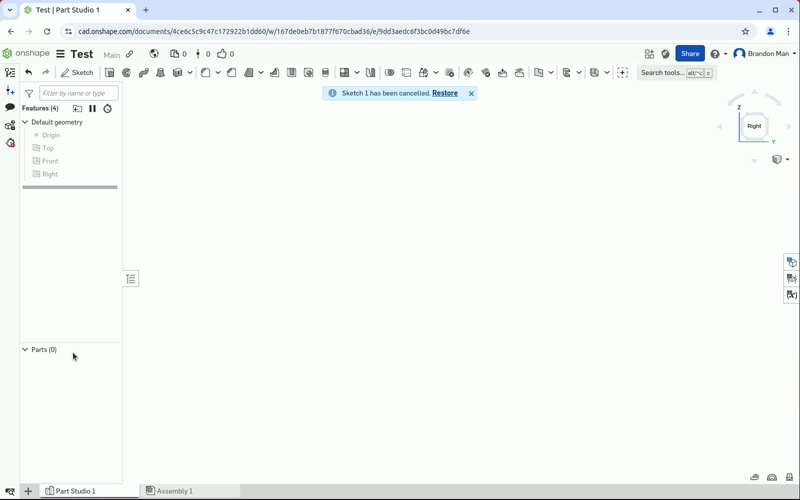
key(shift+s)
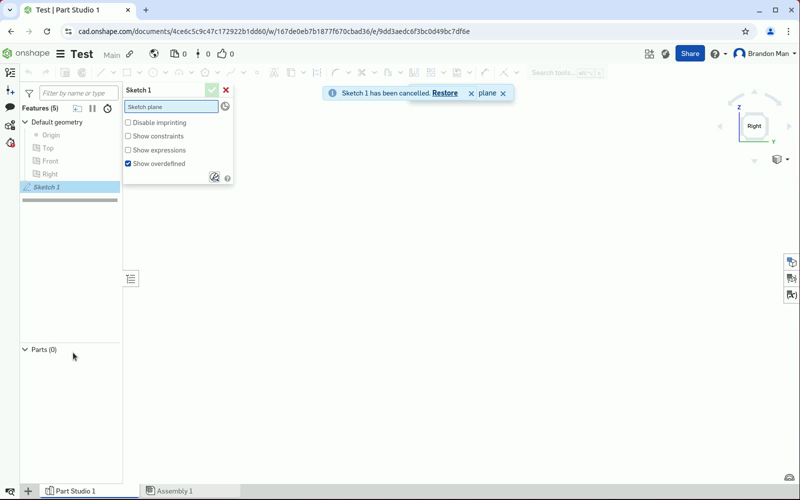
mouse_move(73, 176)
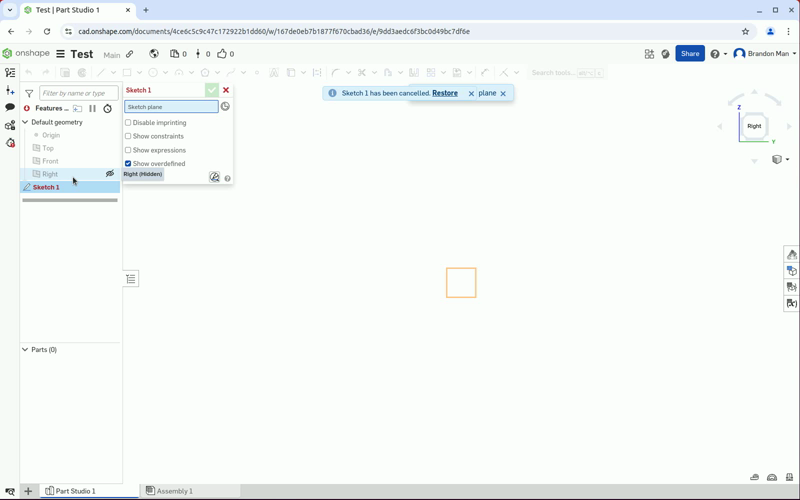
click(73, 176)
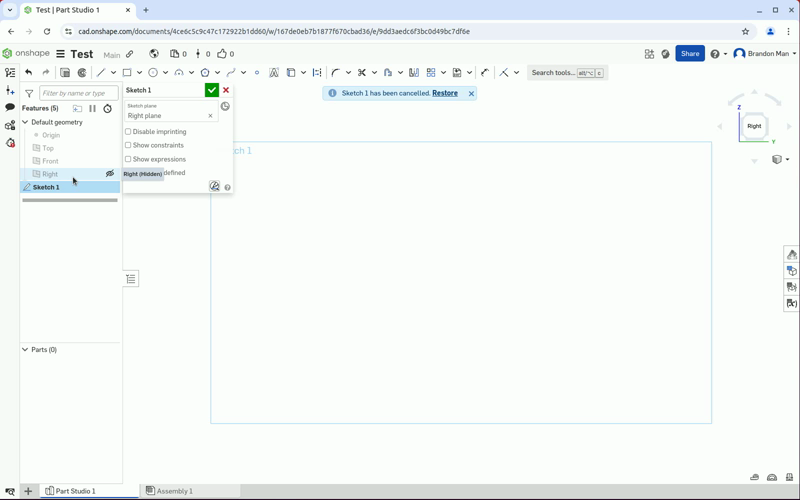
mouse_move(73, 352)
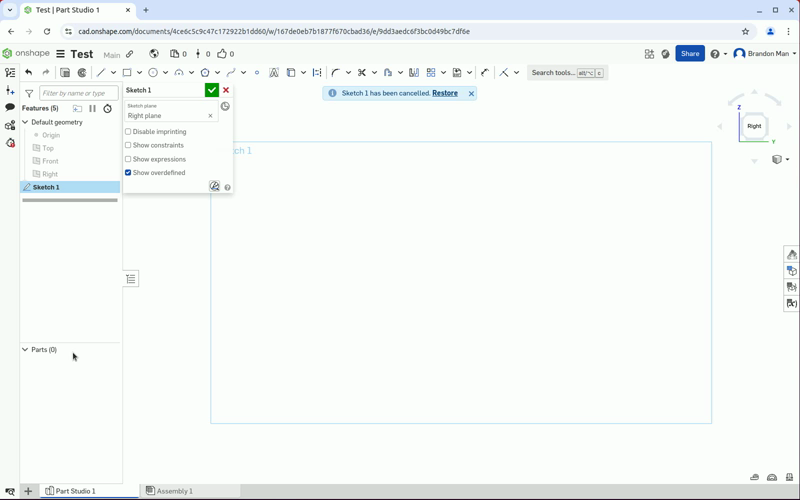
key(y)
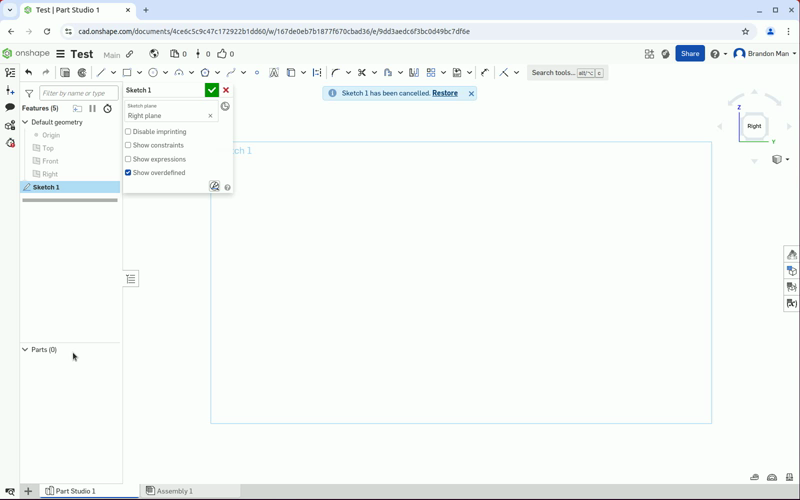
key(c)
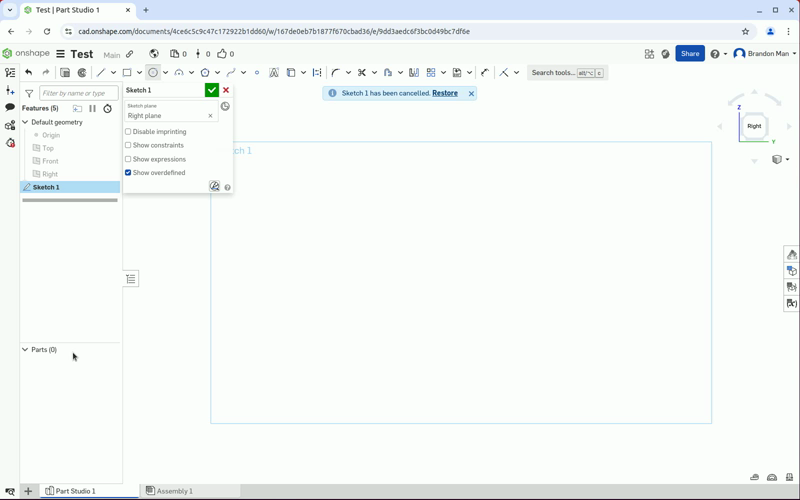
key_down(shift)
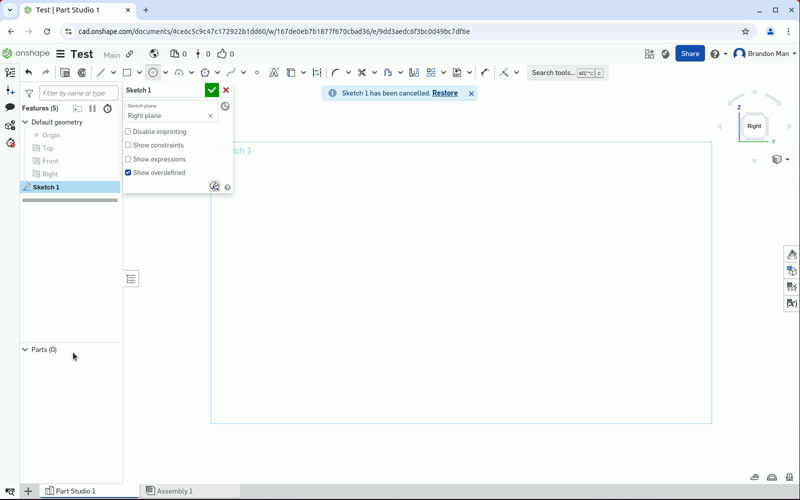
mouse_move(460, 282)
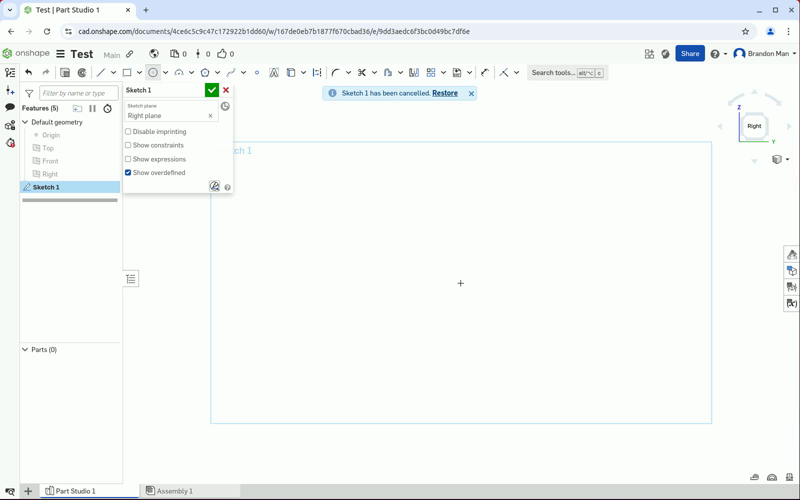
click(460, 282)
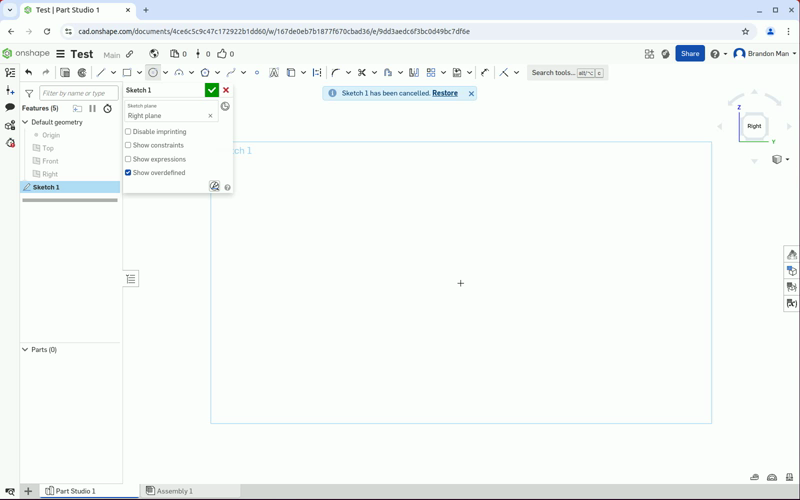
key_up(shift)
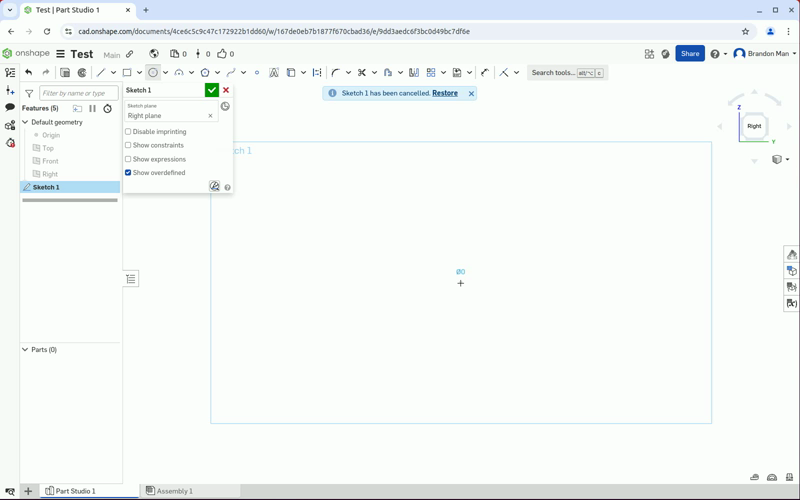
mouse_move(489, 282)
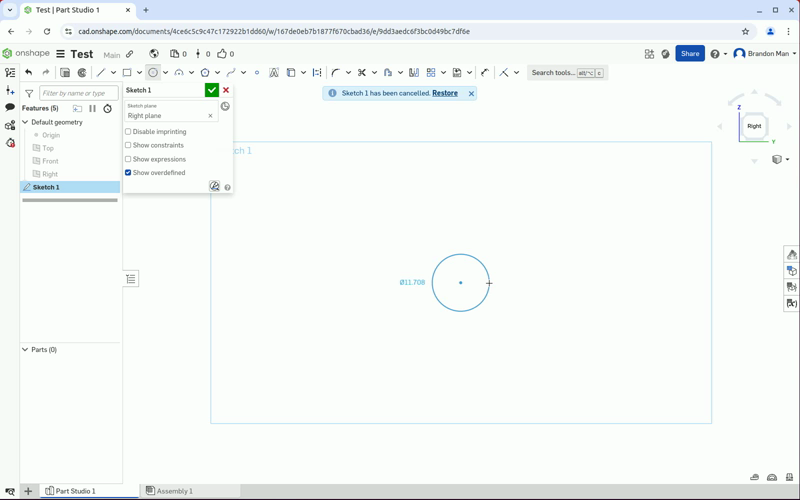
click(489, 282)
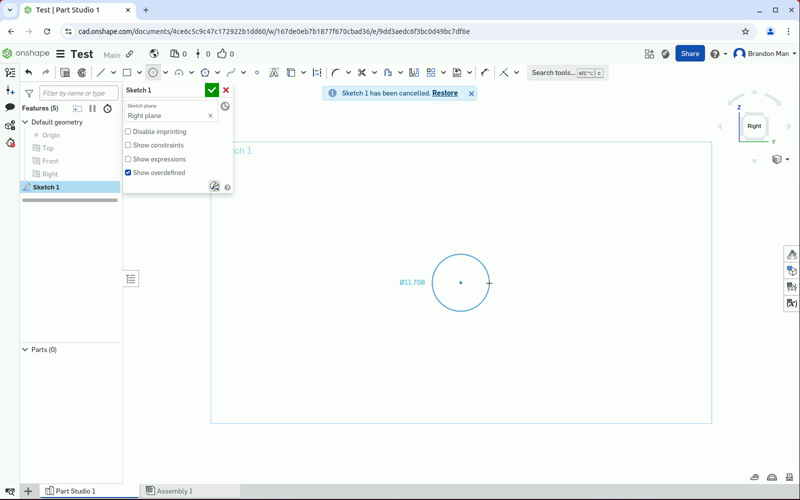
key(esc)
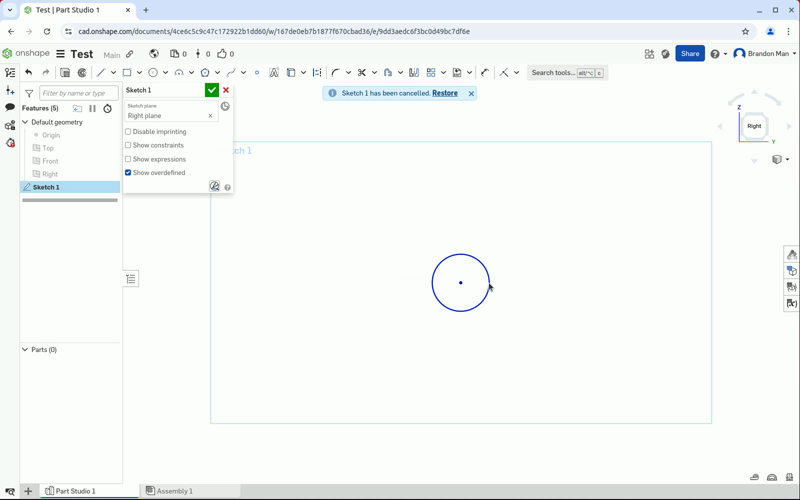
mouse_move(478, 287)
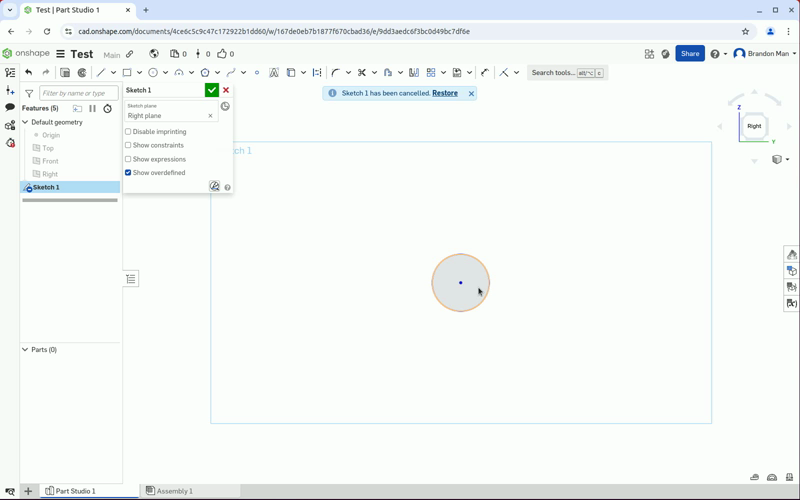
click(478, 287)
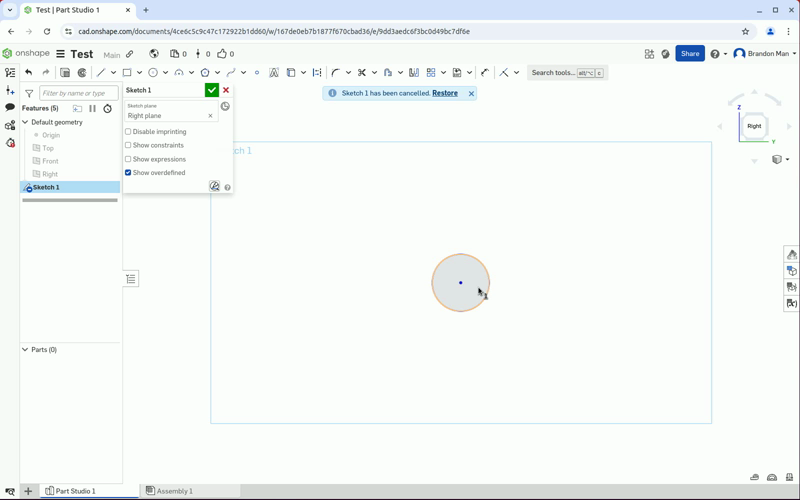
mouse_move(73, 352)
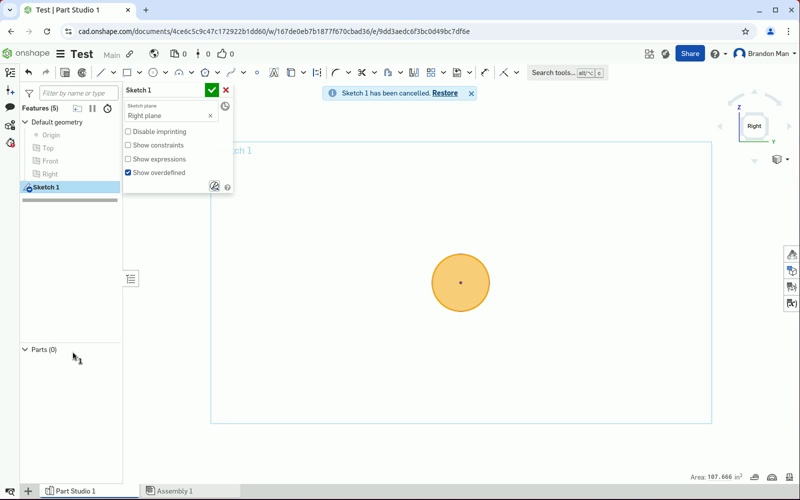
key(shift+y)
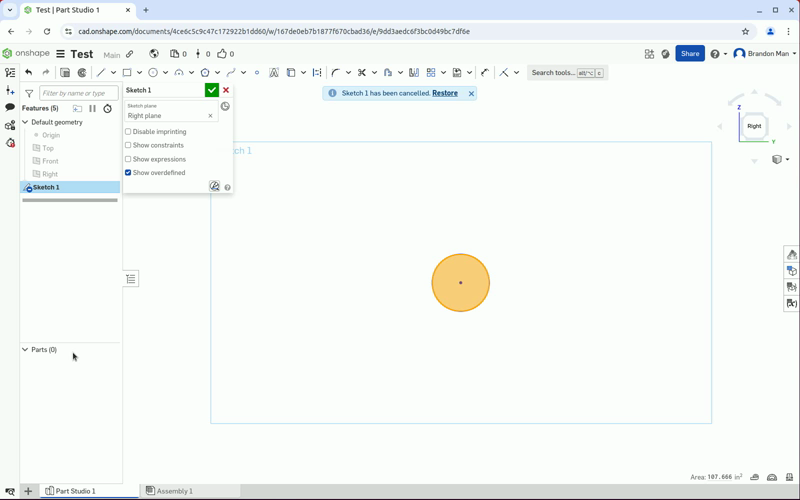
key(shift+e)
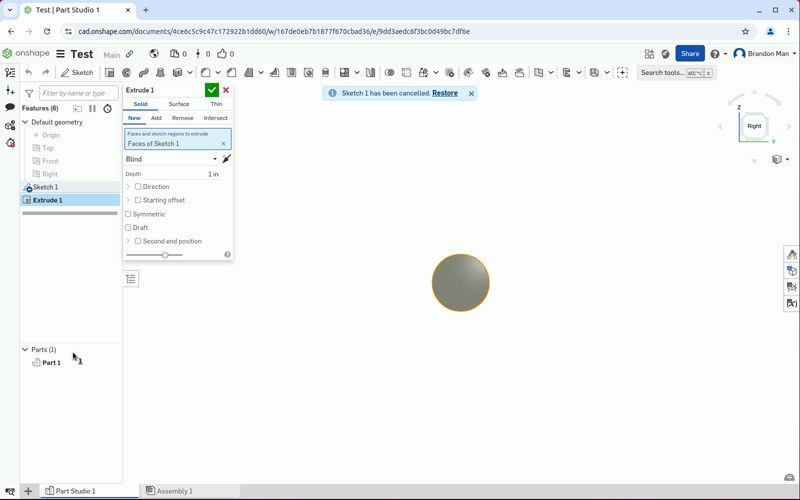
mouse_move(143, 106)
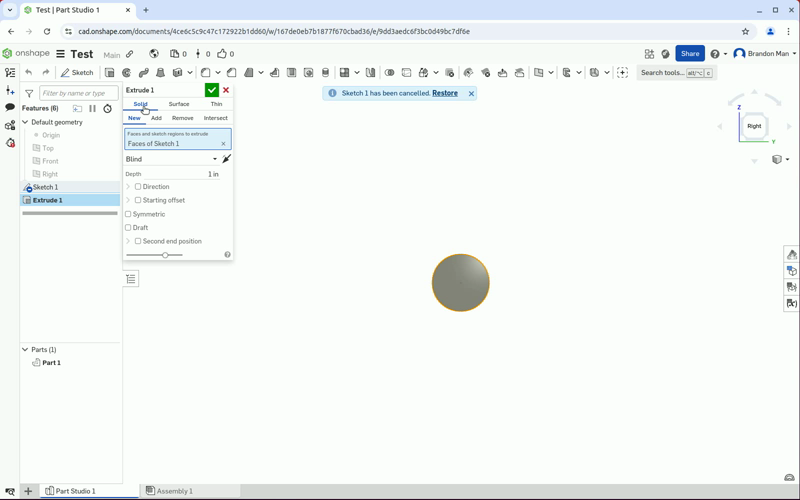
click(143, 106)
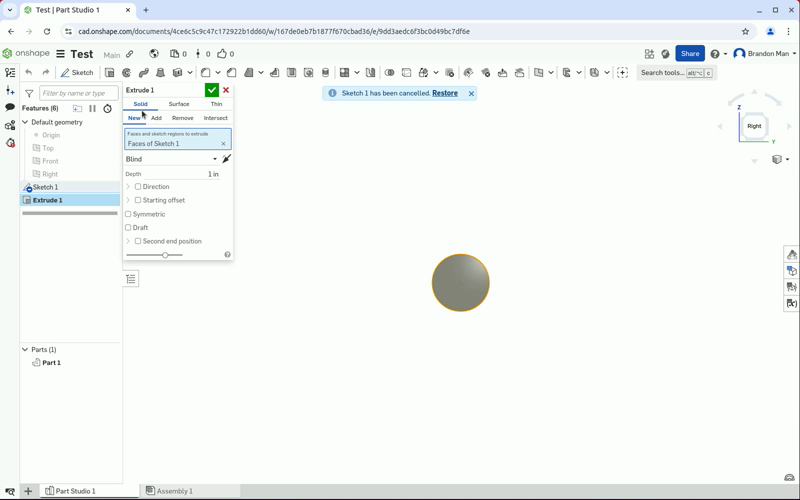
mouse_move(137, 120)
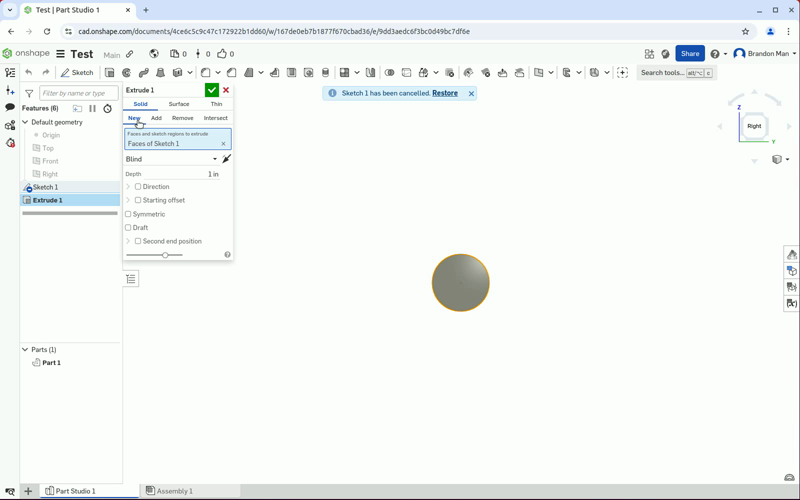
click(137, 120)
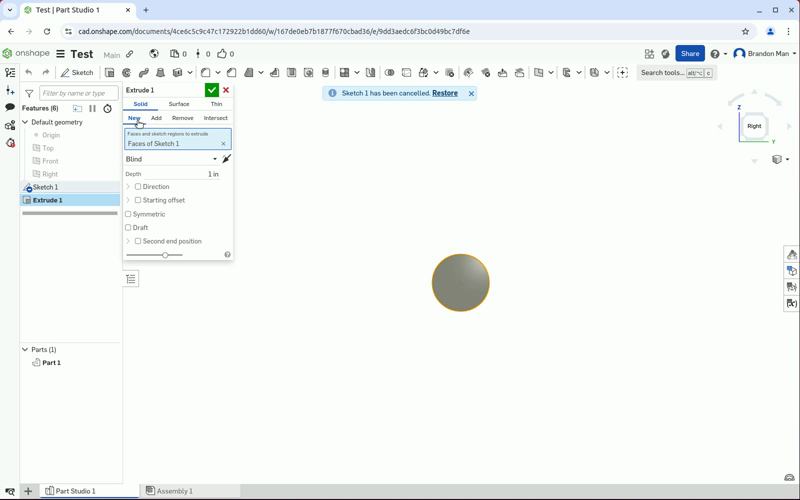
key(tab, 4)
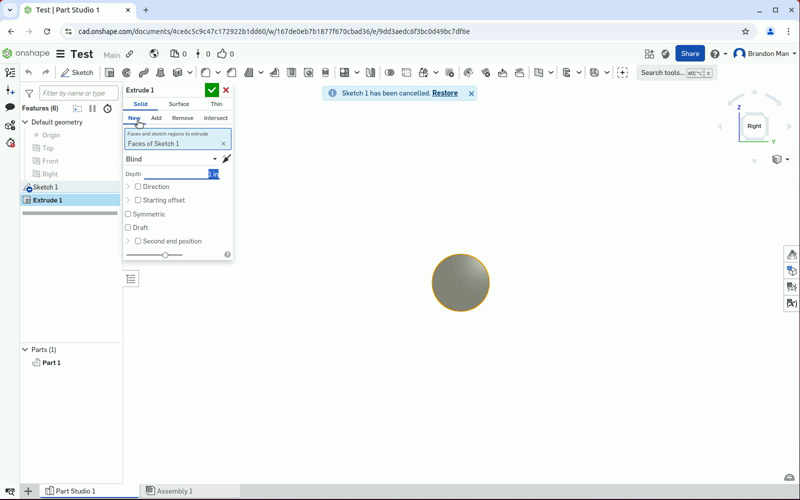
text(4.333)
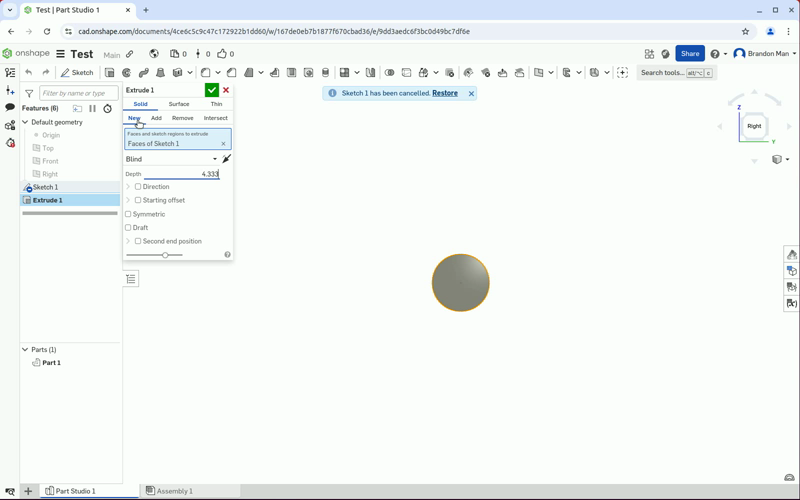
key(enter)
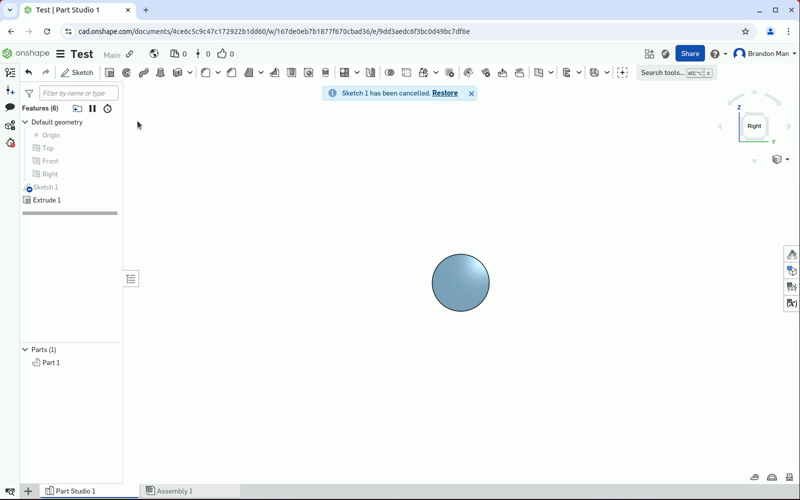
key(shift+h)
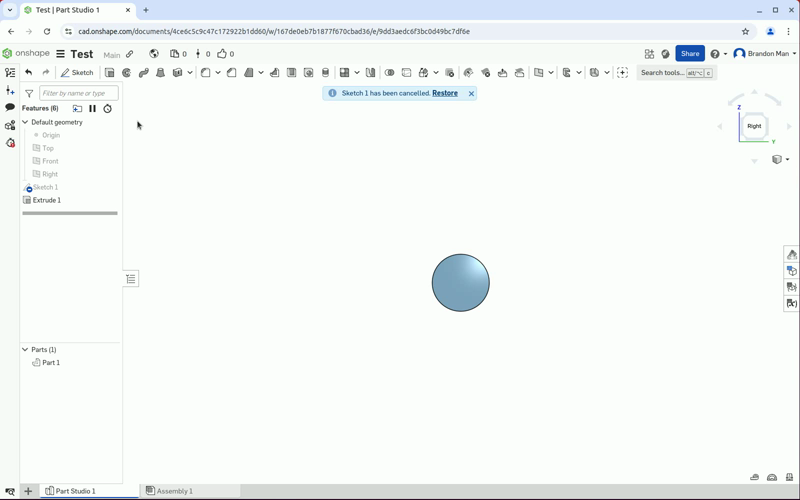
key(shift+h)
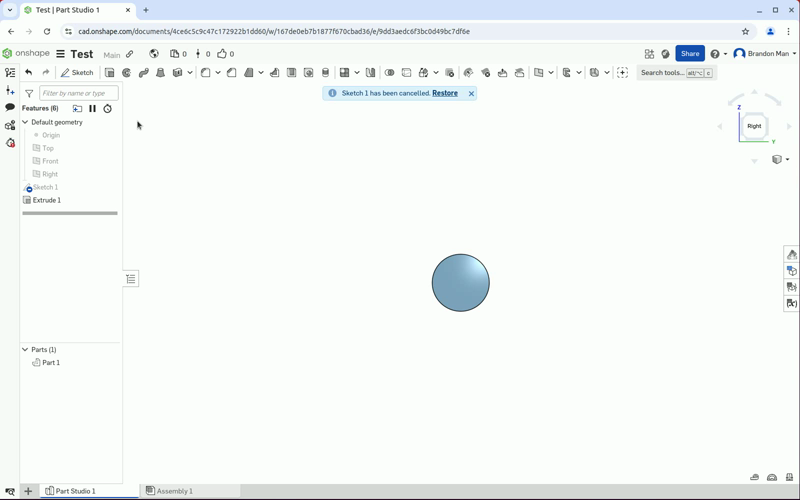
mouse_move(73, 189)
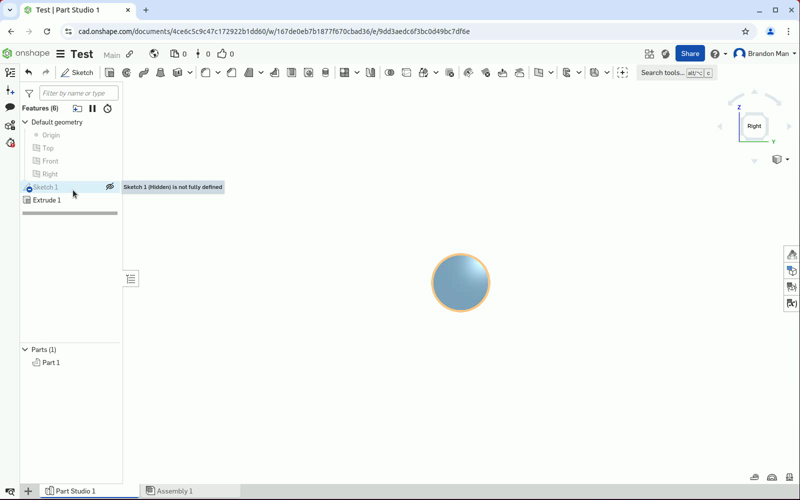
click(73, 189)
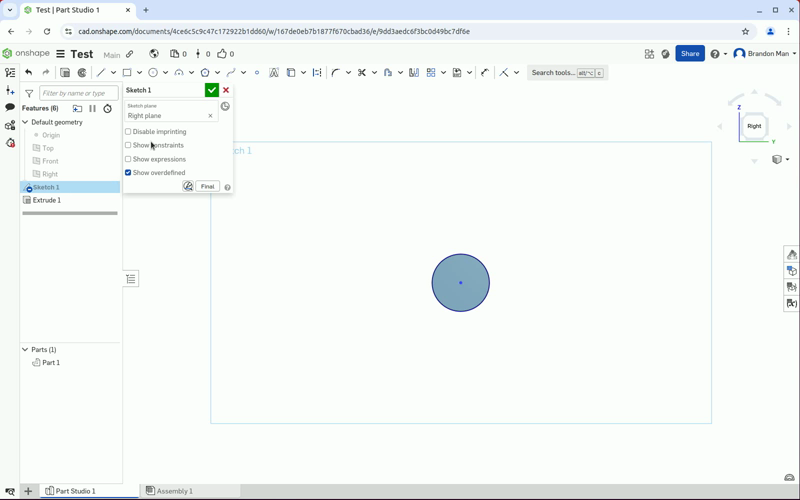
mouse_move(229, 92)
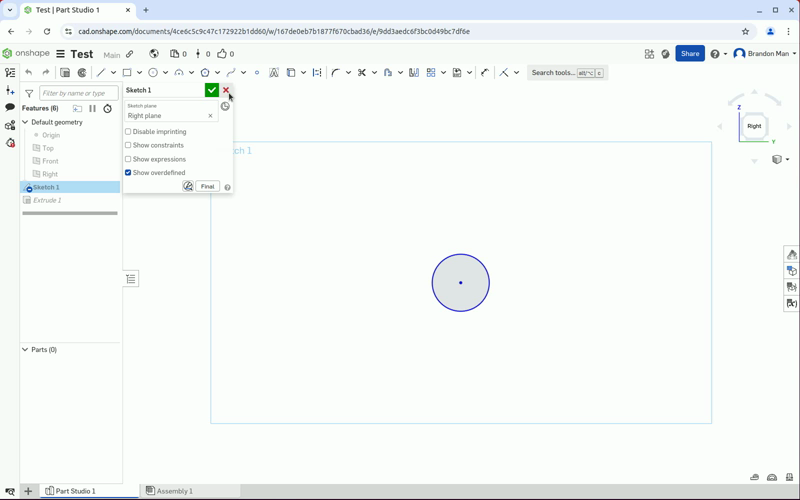
click(229, 92)
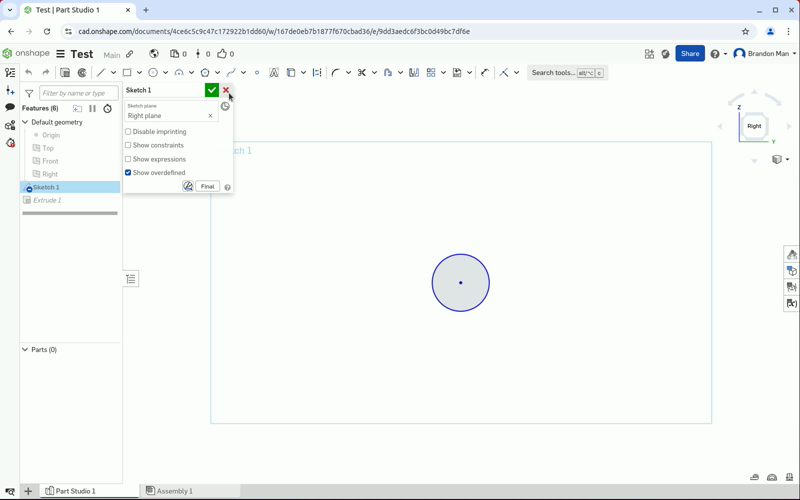
key(shift+s)
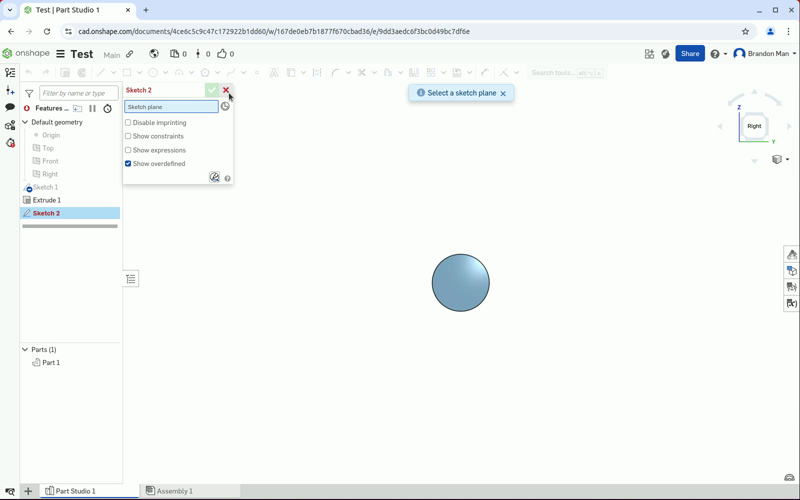
mouse_move(73, 176)
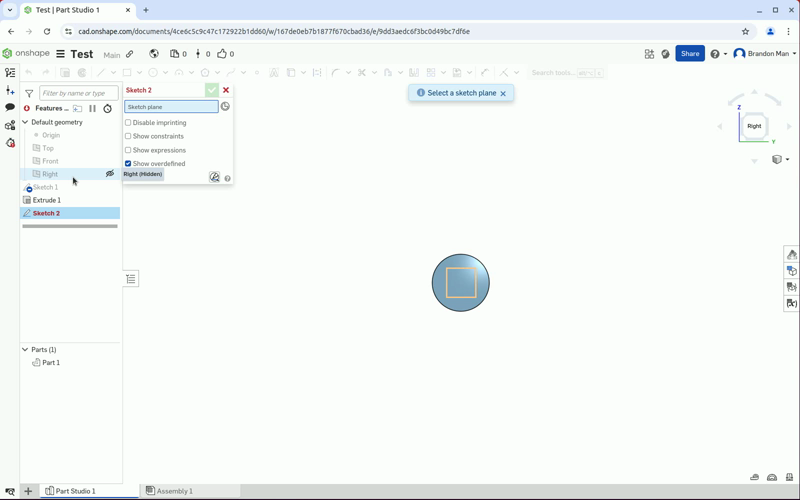
click(73, 176)
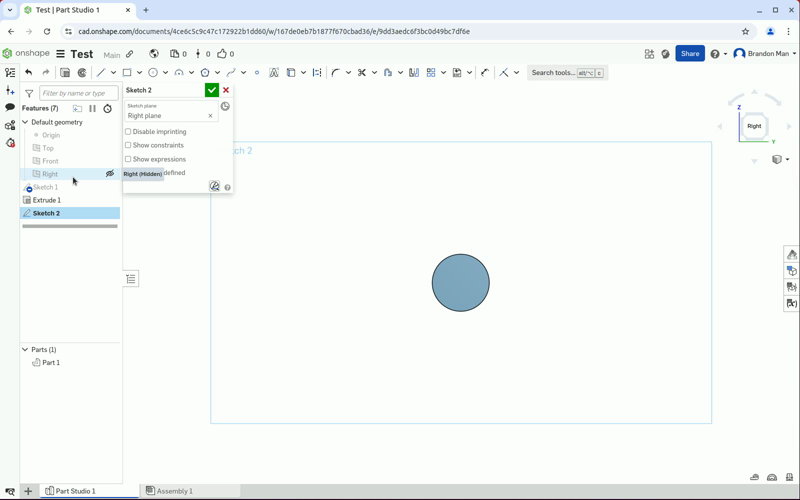
mouse_move(73, 352)
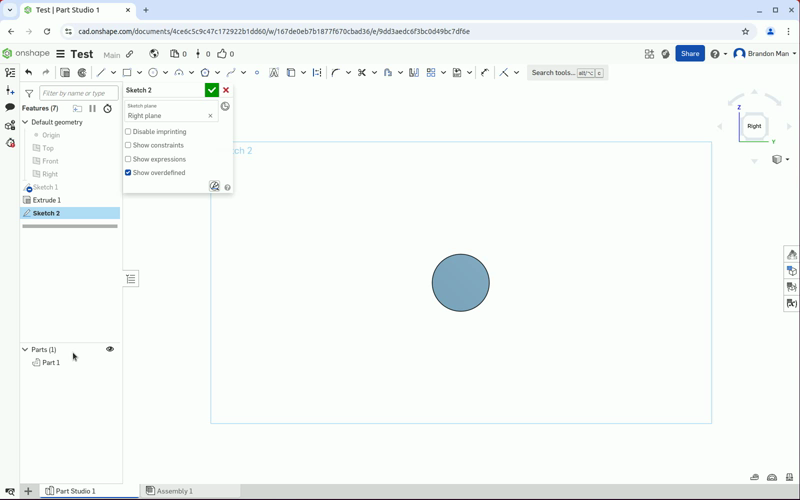
key(y)
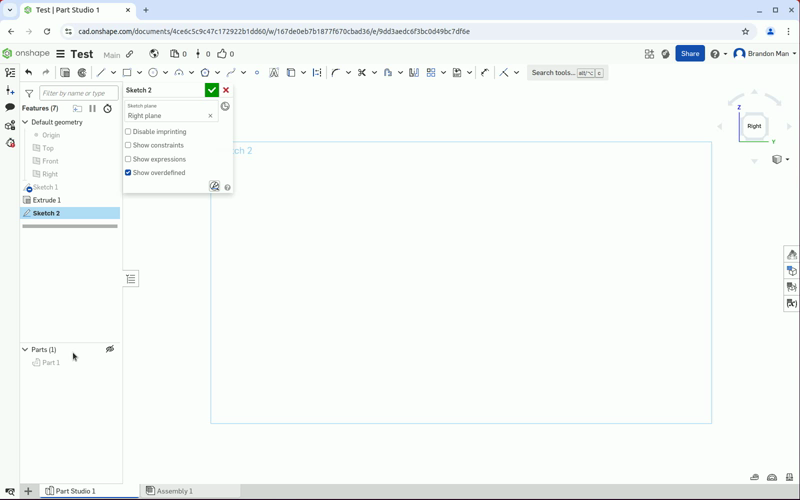
key(l)
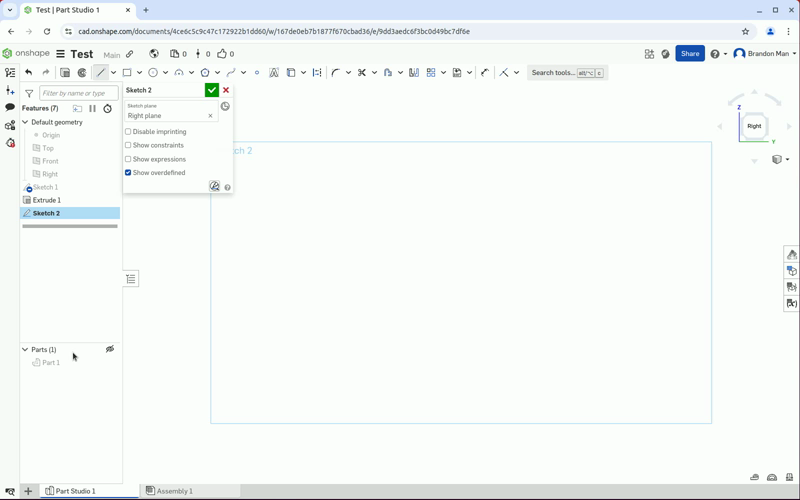
key_down(shift)
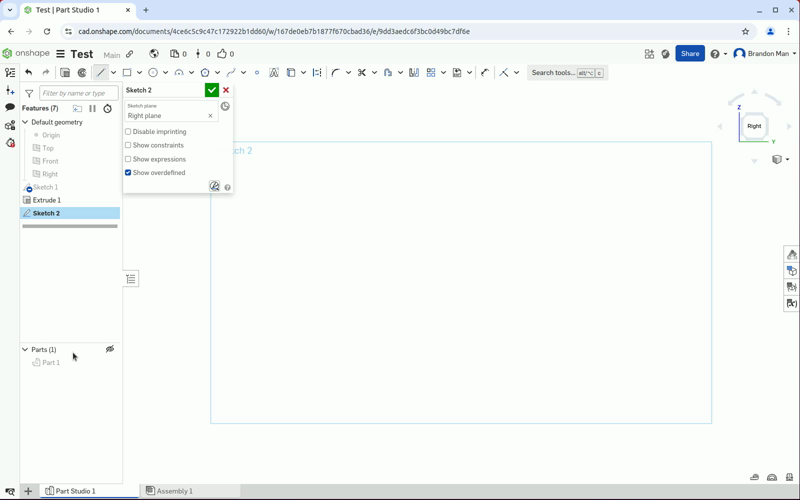
mouse_move(417, 311)
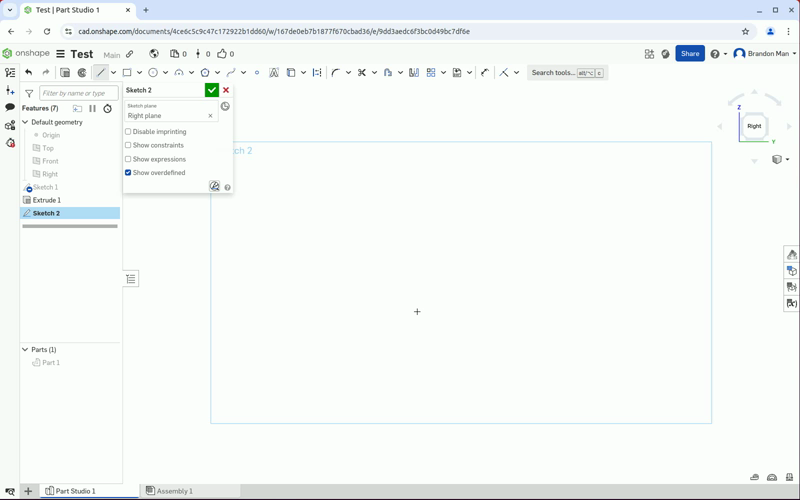
click(417, 311)
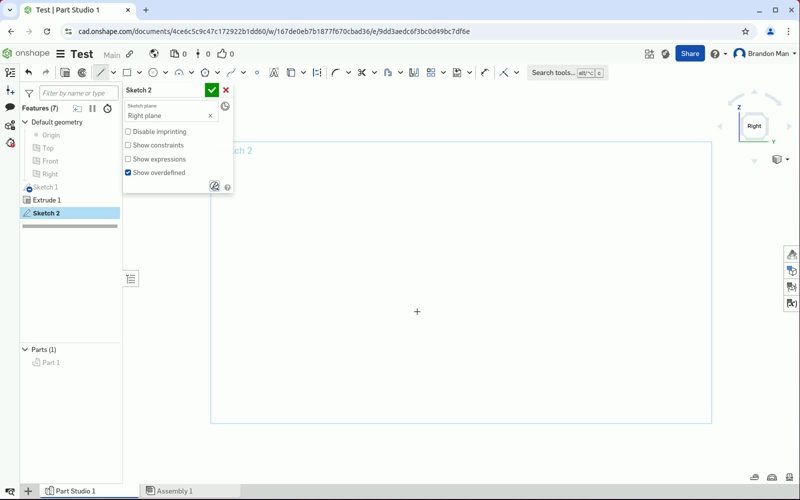
key_up(shift)
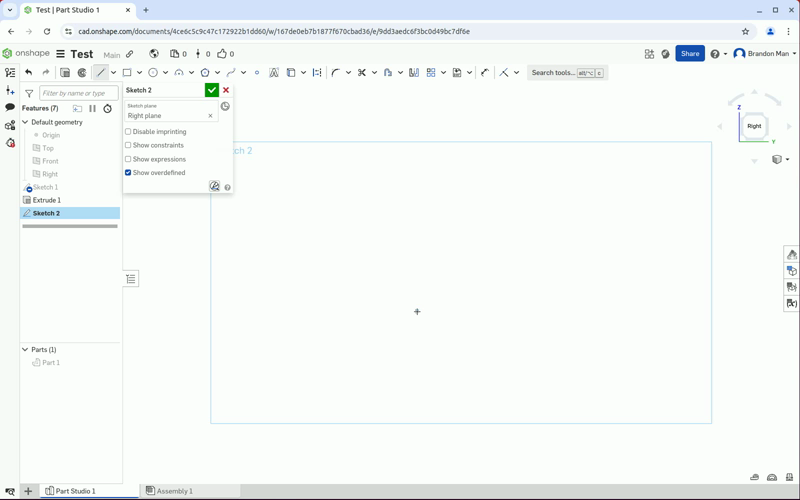
key_down(shift)
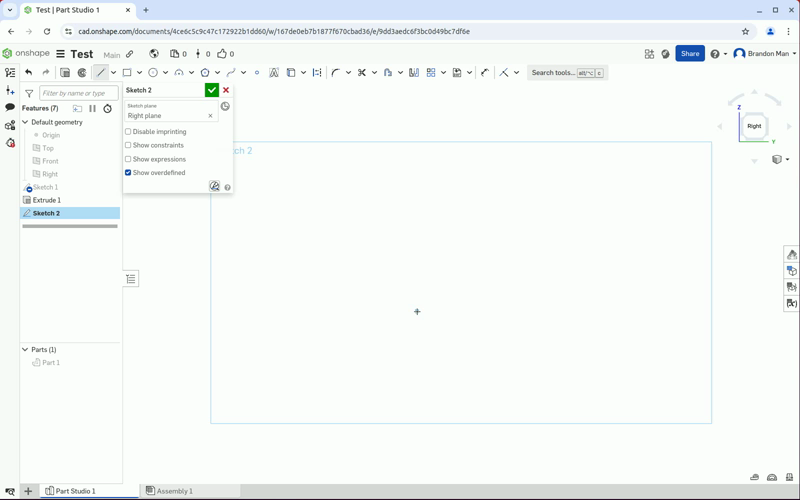
mouse_move(502, 311)
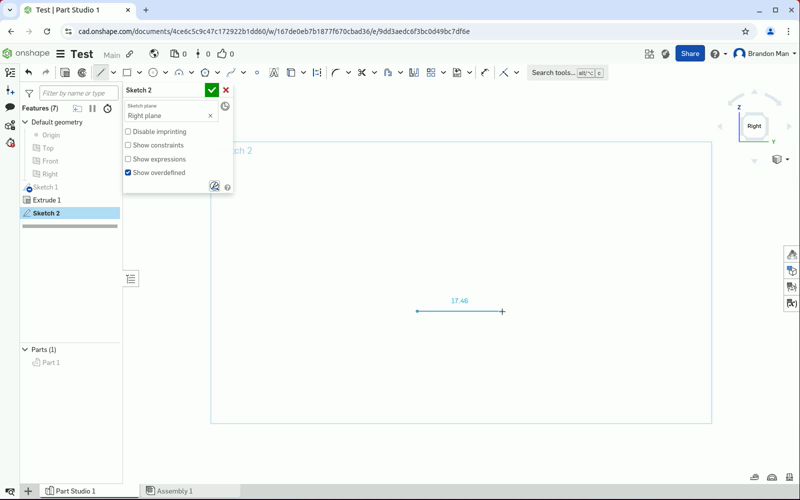
click(502, 311)
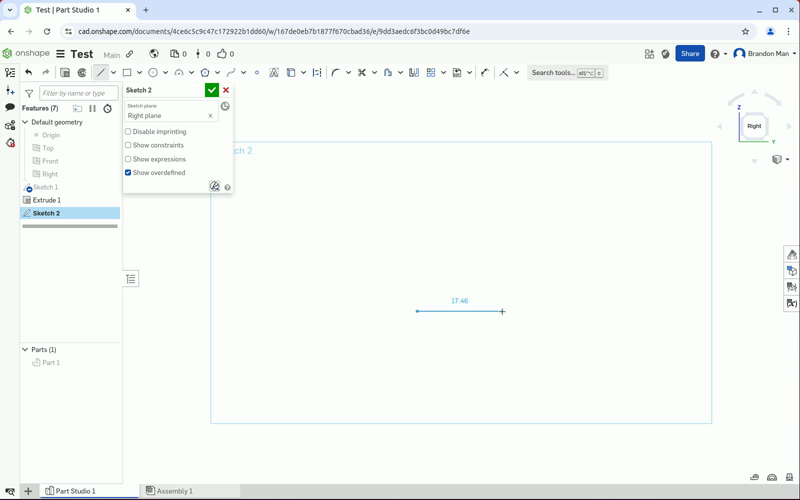
key_up(shift)
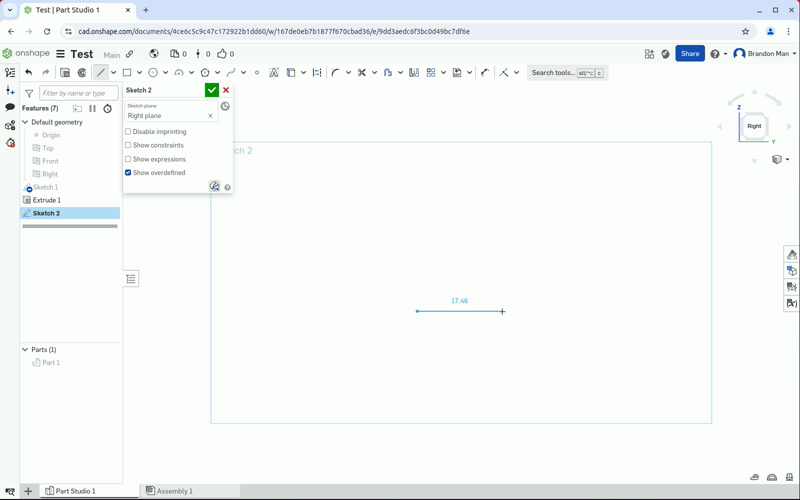
key_down(shift)
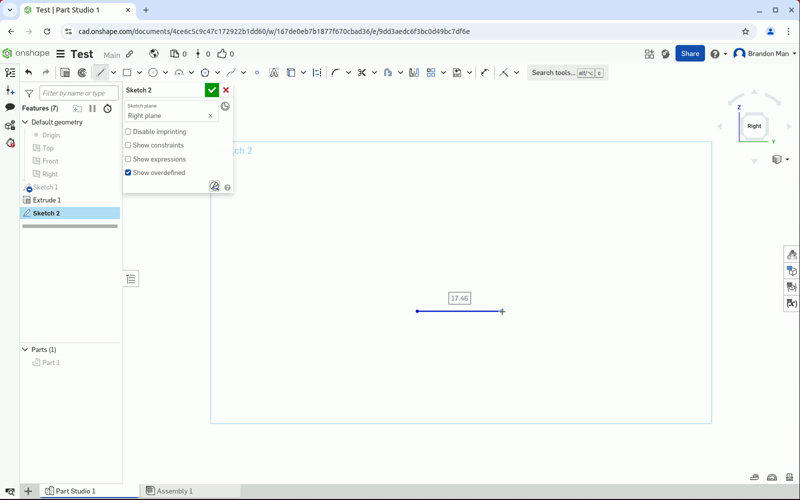
mouse_move(502, 249)
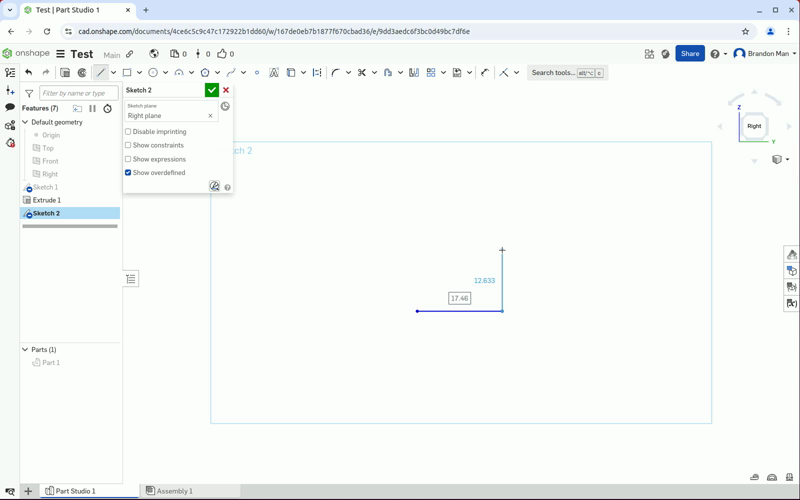
click(502, 249)
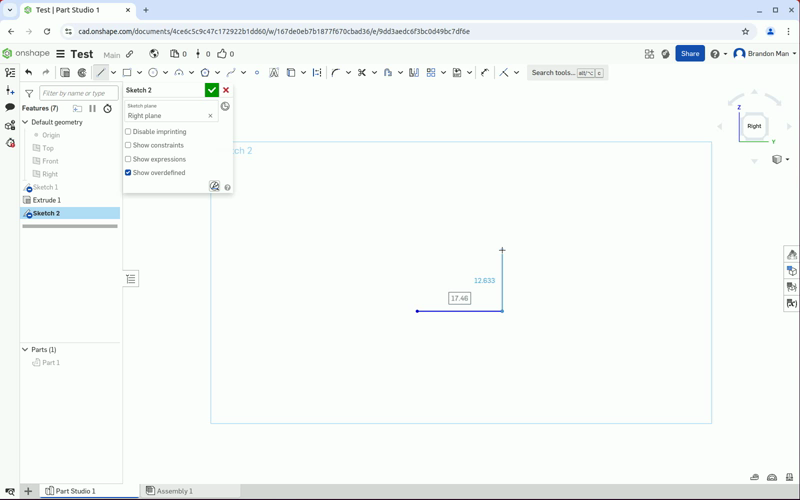
key_up(shift)
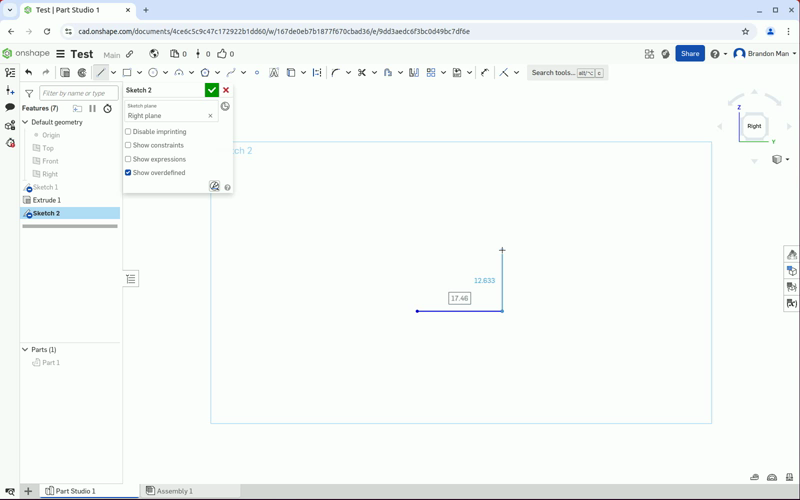
key_down(shift)
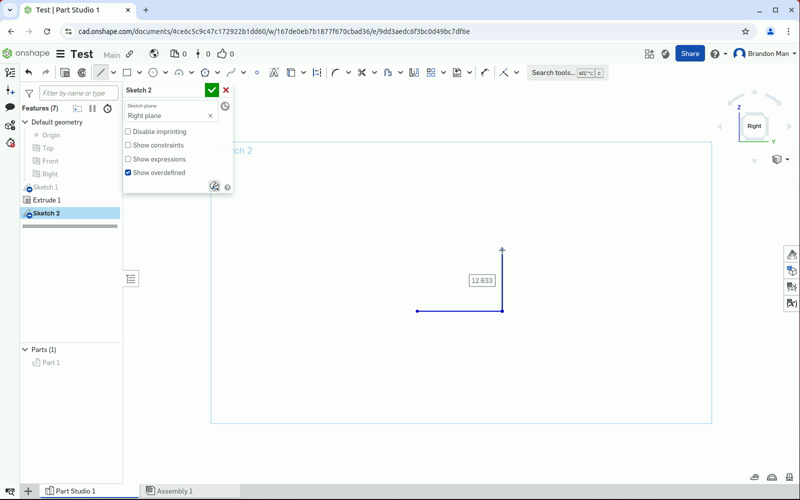
mouse_move(417, 249)
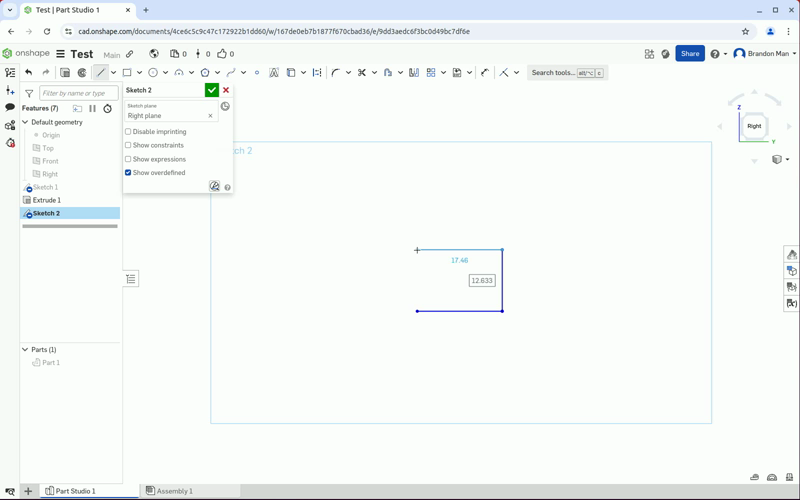
click(417, 249)
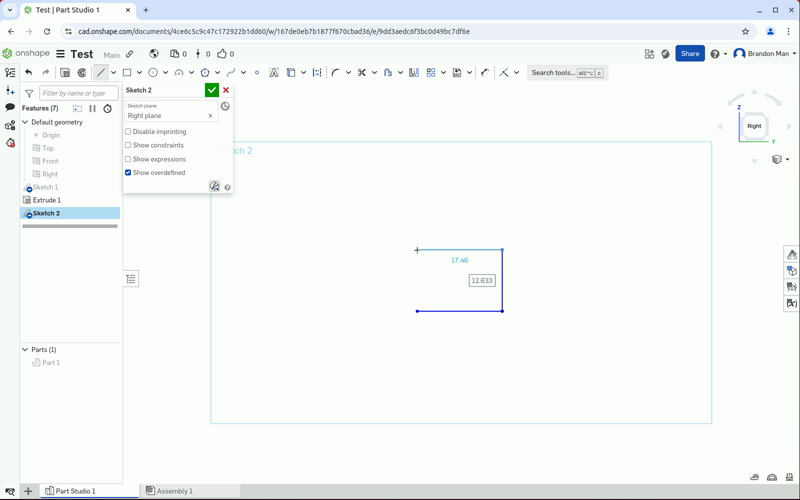
key_up(shift)
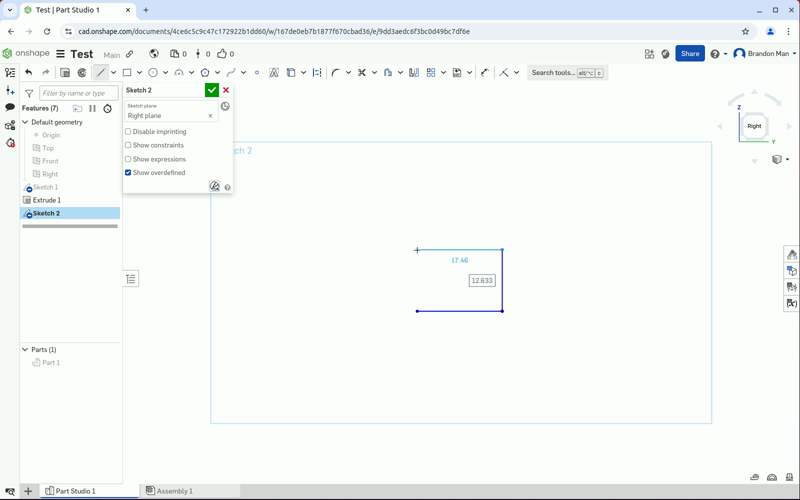
key_down(shift)
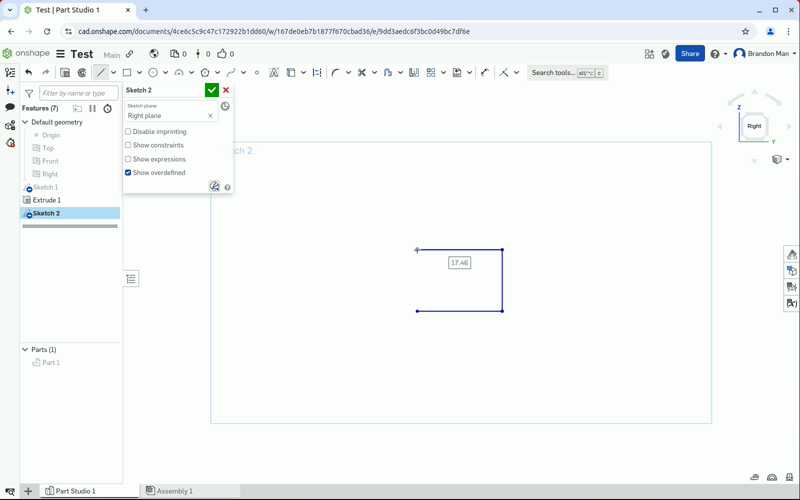
mouse_move(417, 311)
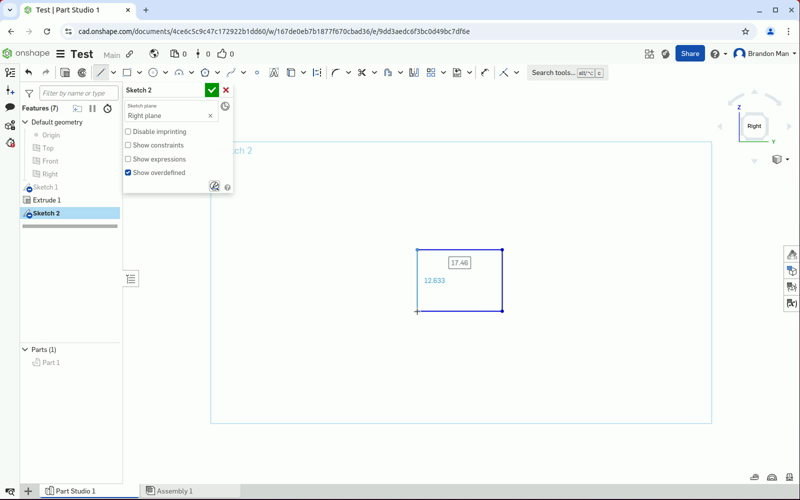
key_up(shift)
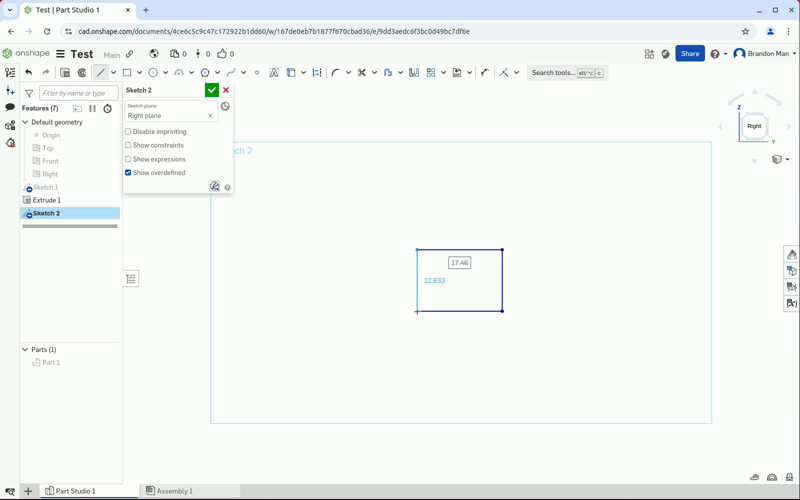
click(417, 311)
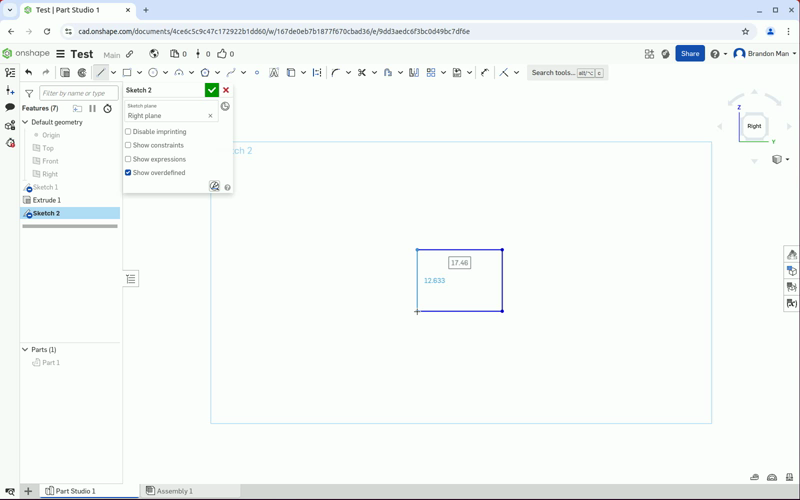
key(esc)
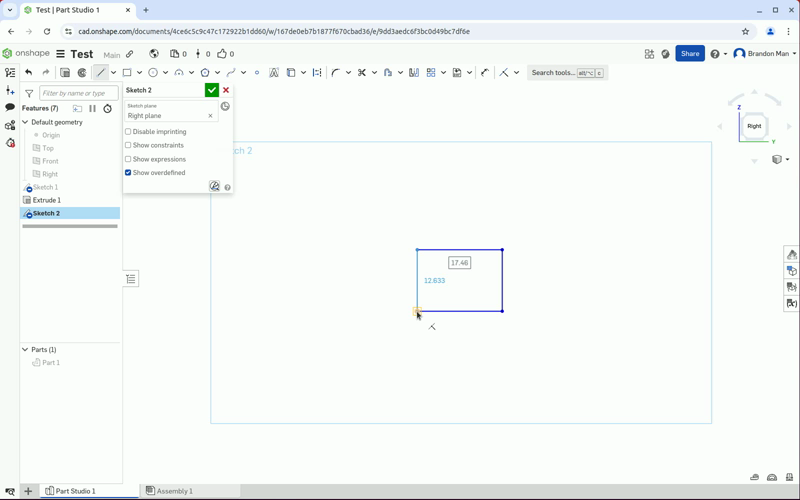
key(c)
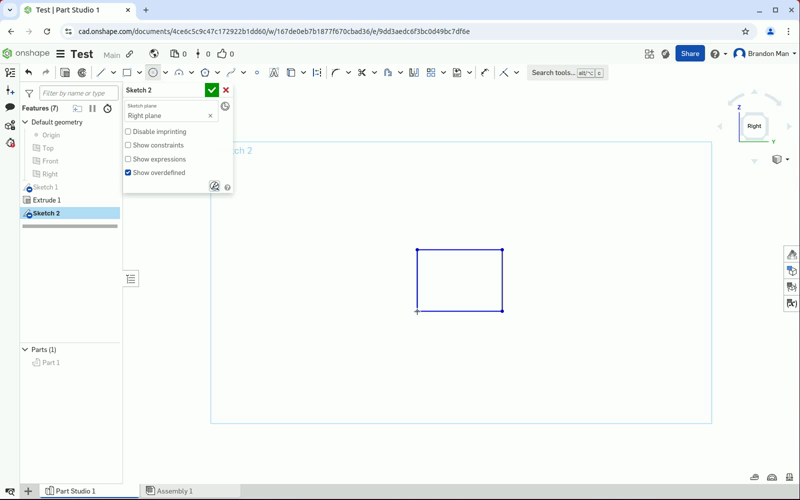
key_down(shift)
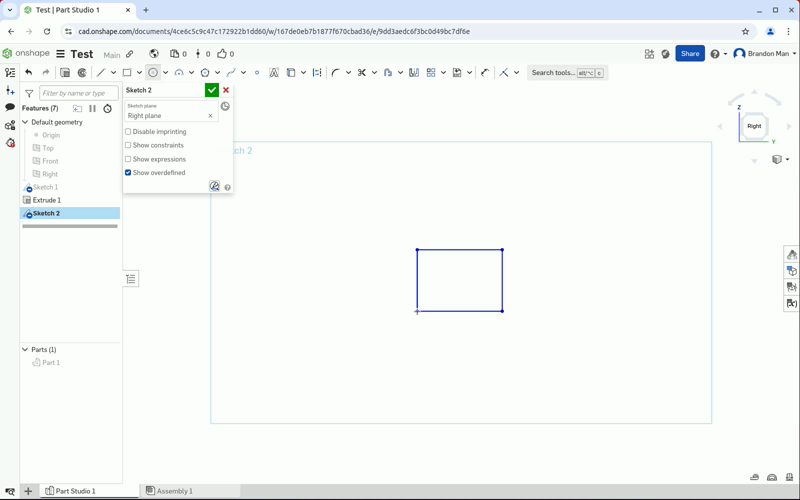
mouse_move(461, 283)
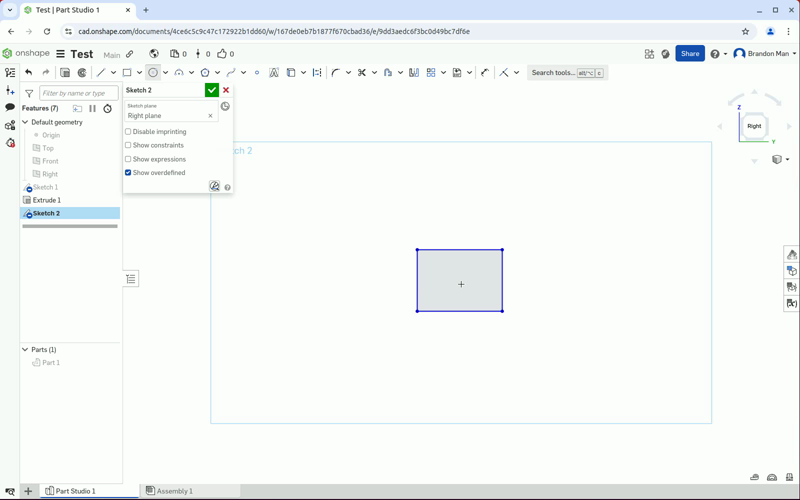
click(461, 283)
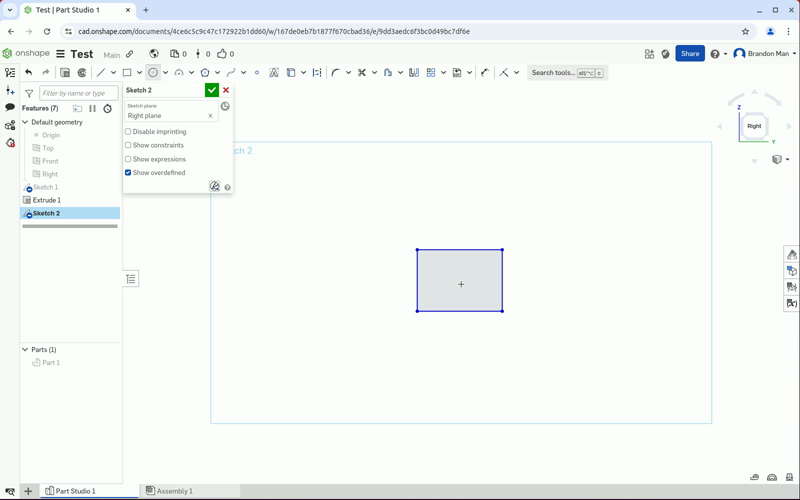
key_up(shift)
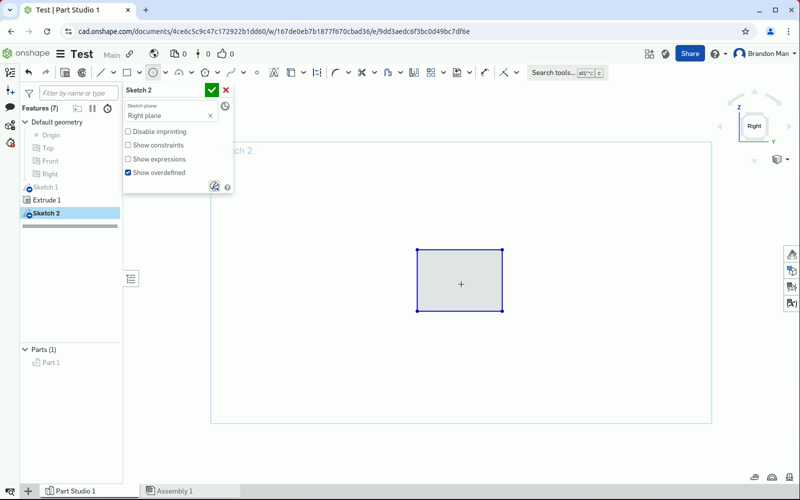
mouse_move(488, 283)
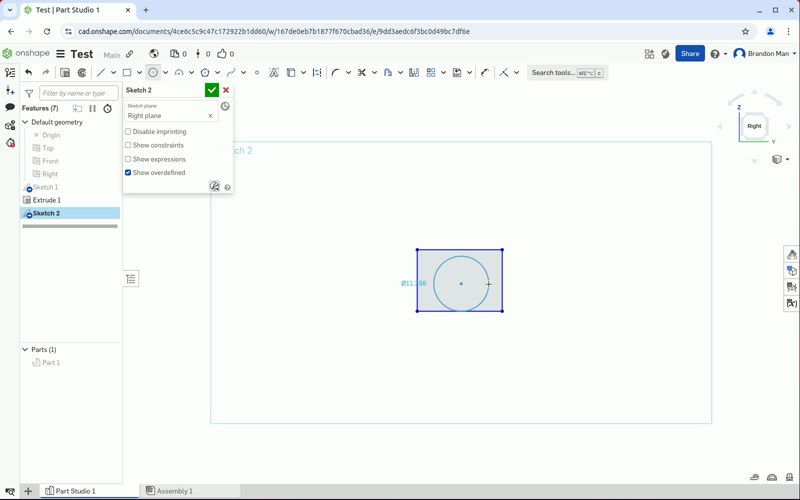
click(488, 283)
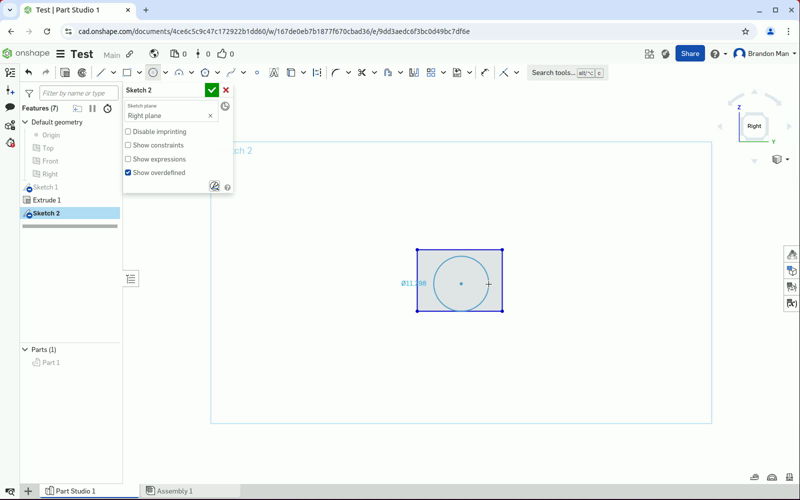
key(esc)
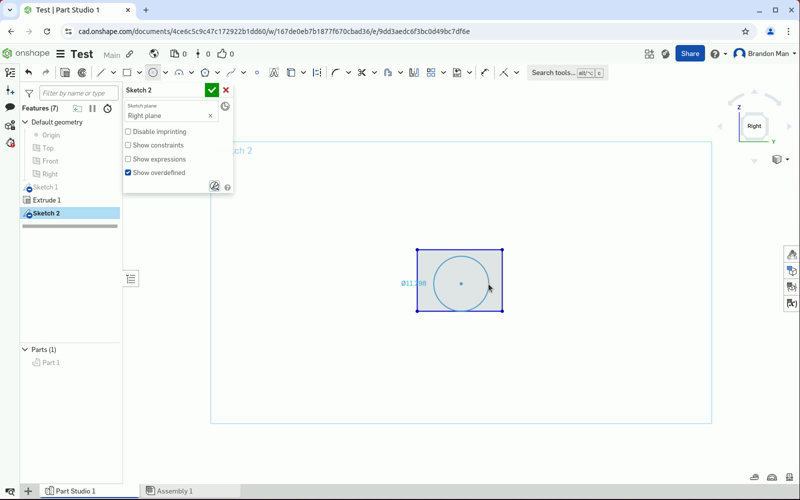
mouse_move(424, 270)
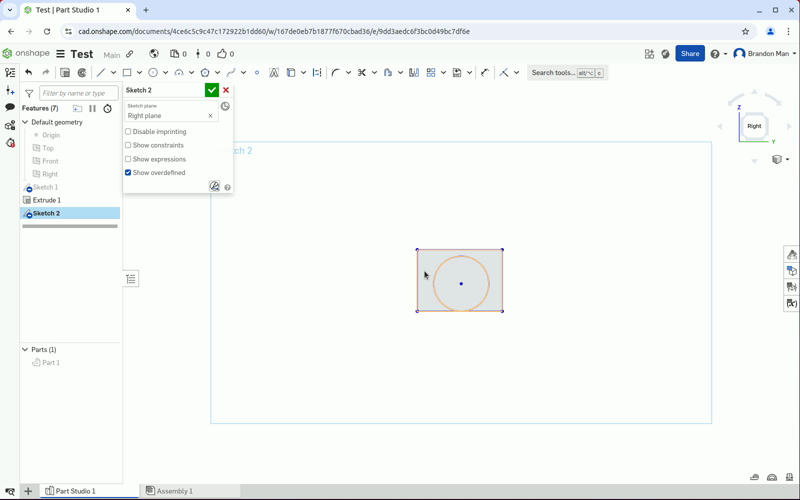
click(424, 270)
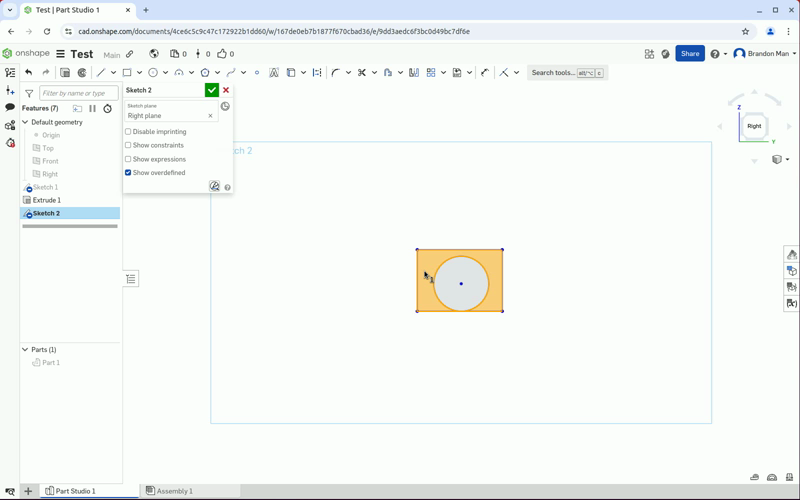
mouse_move(73, 352)
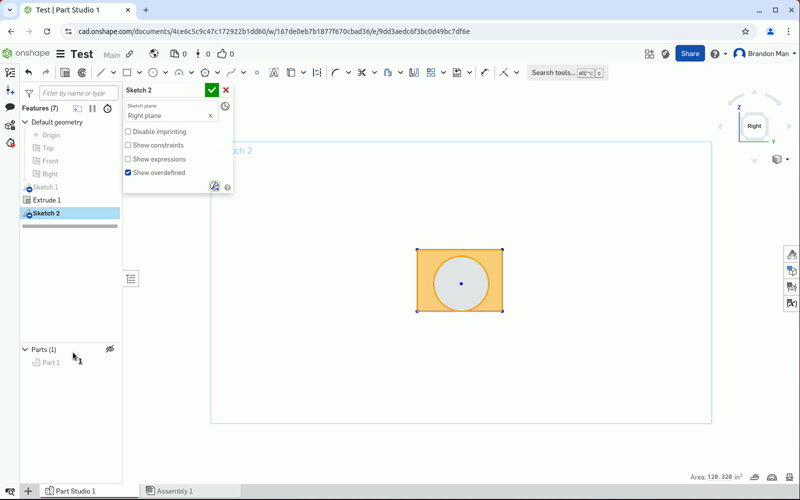
key(shift+y)
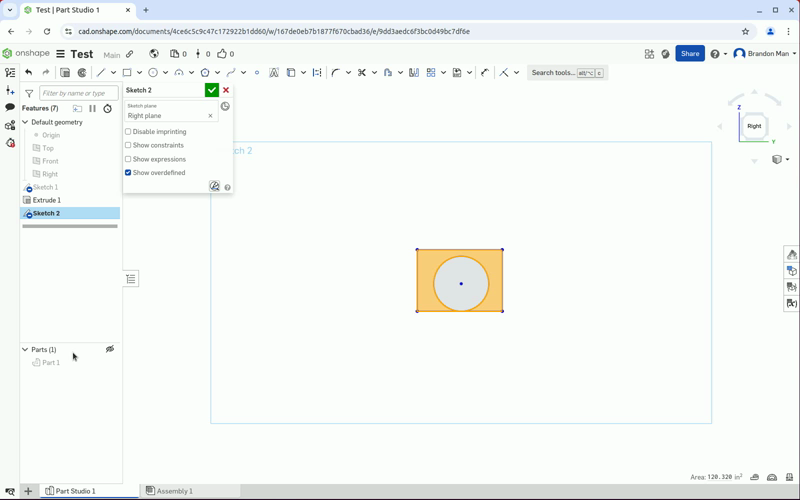
key(shift+e)
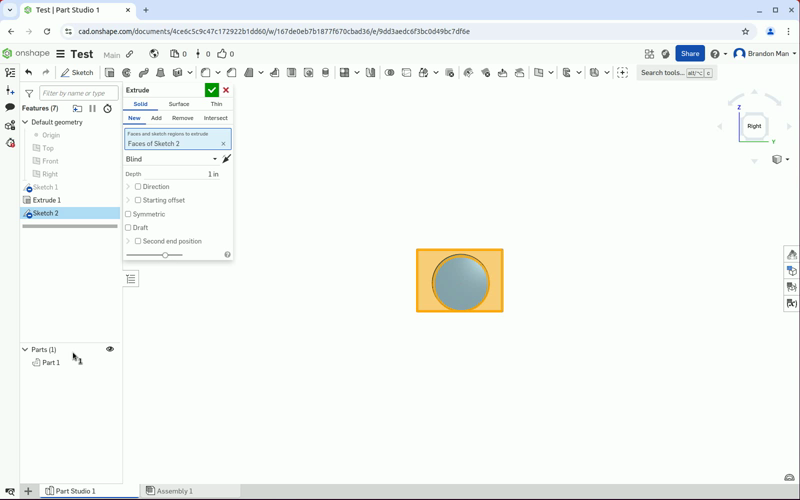
mouse_move(143, 106)
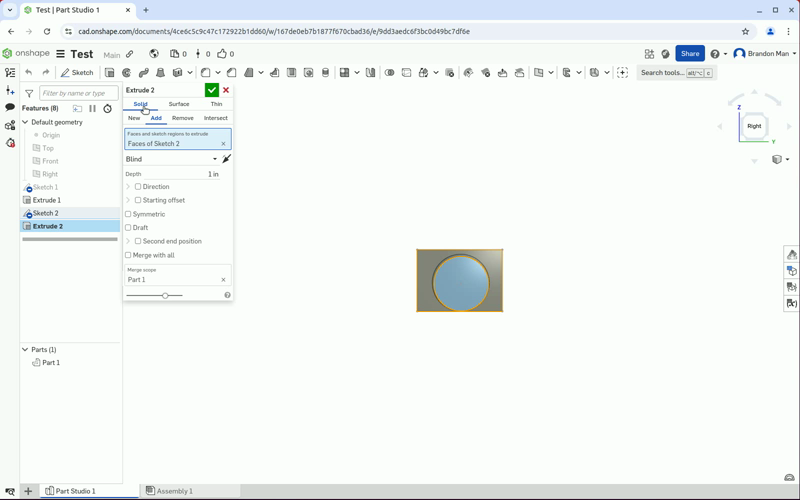
click(143, 106)
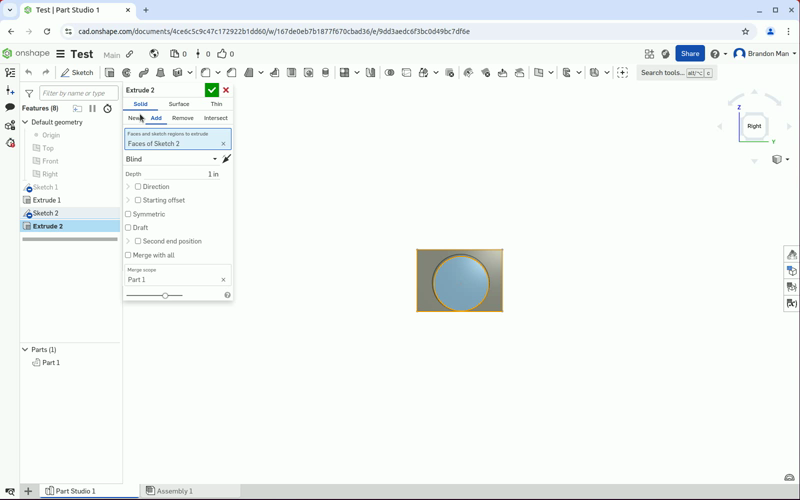
mouse_move(137, 120)
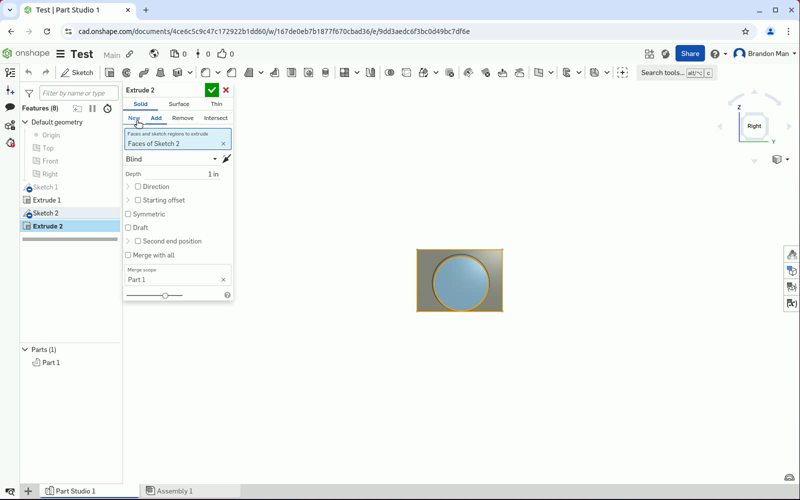
click(137, 120)
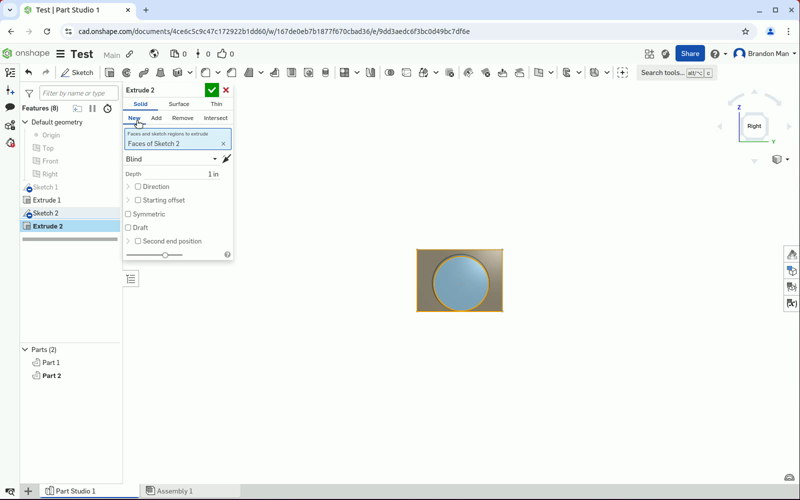
key(tab, 4)
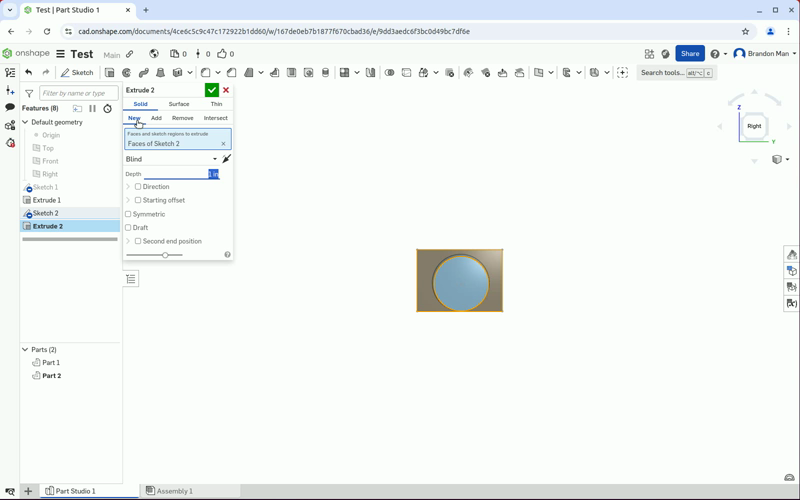
text(4.333)
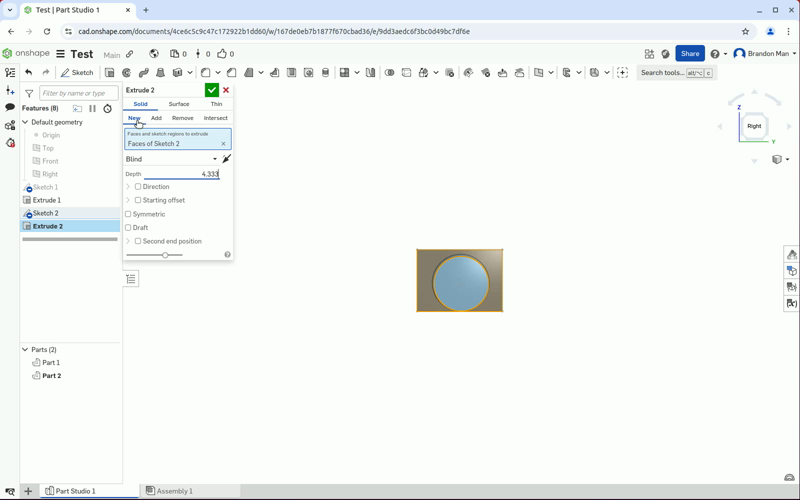
key(enter)
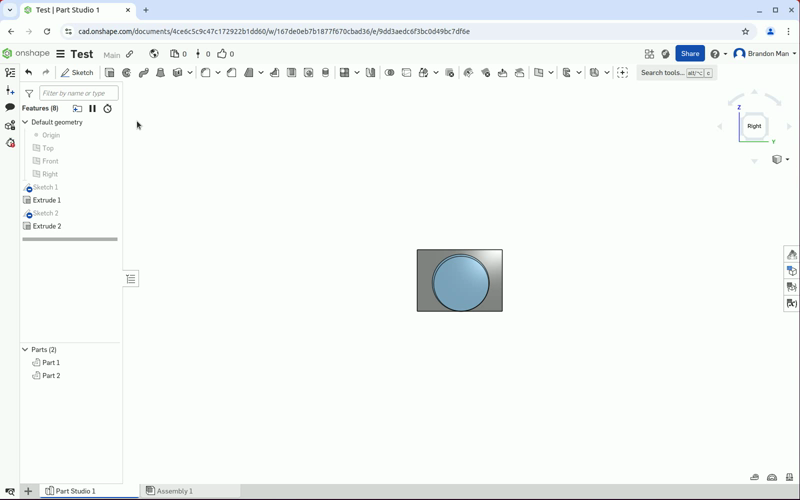
key(shift+h)
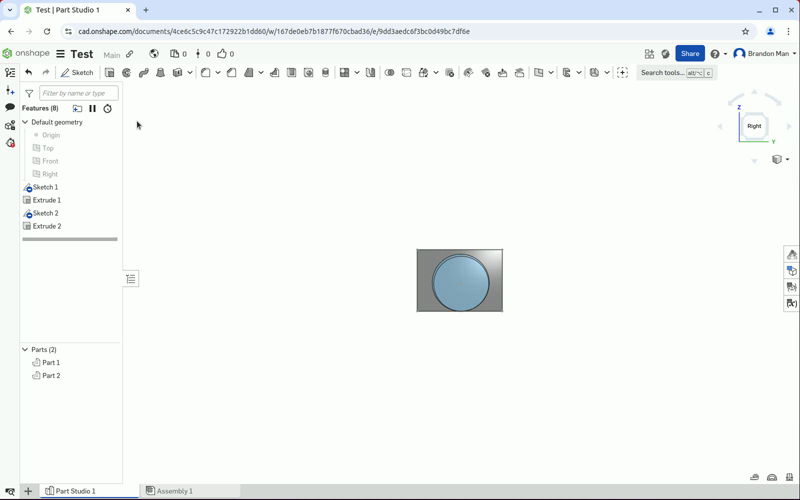
key(shift+h)
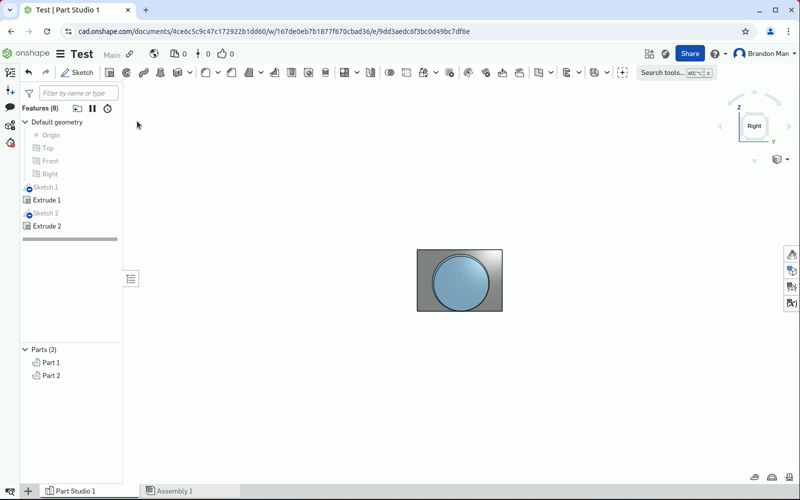
mouse_move(73, 189)
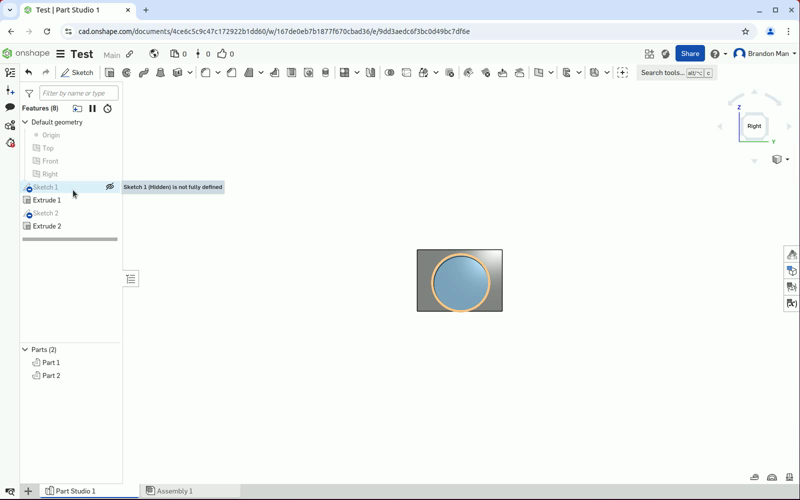
click(73, 189)
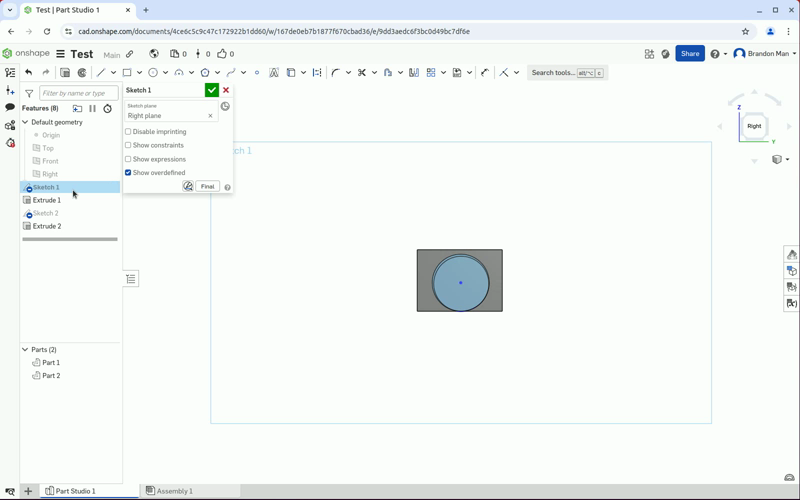
mouse_move(229, 92)
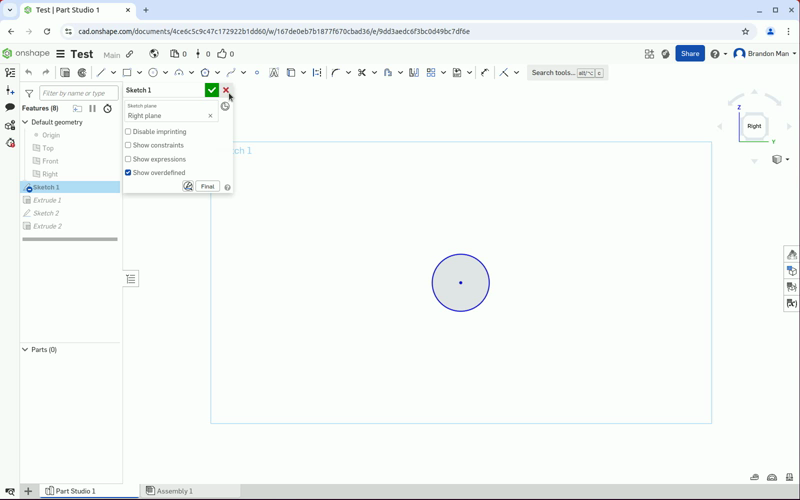
click(229, 92)
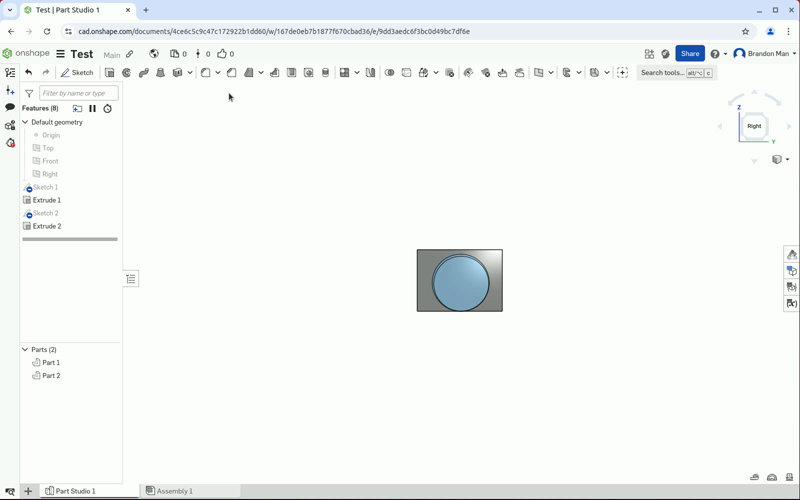
mouse_move(541, 75)
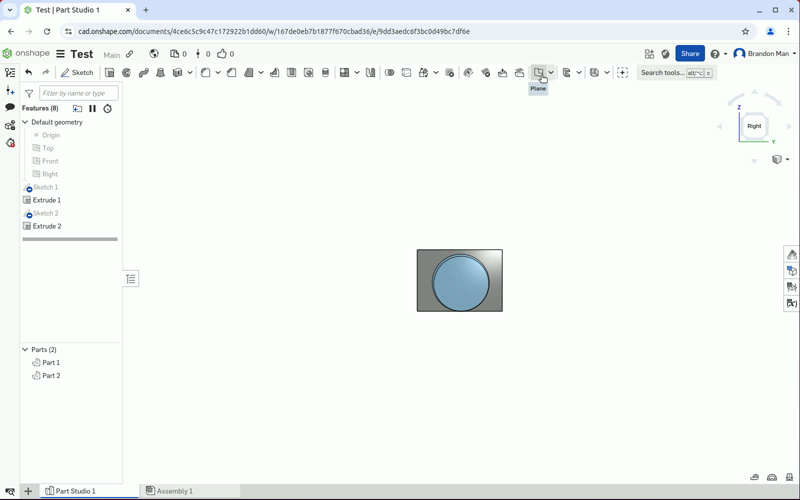
click(541, 75)
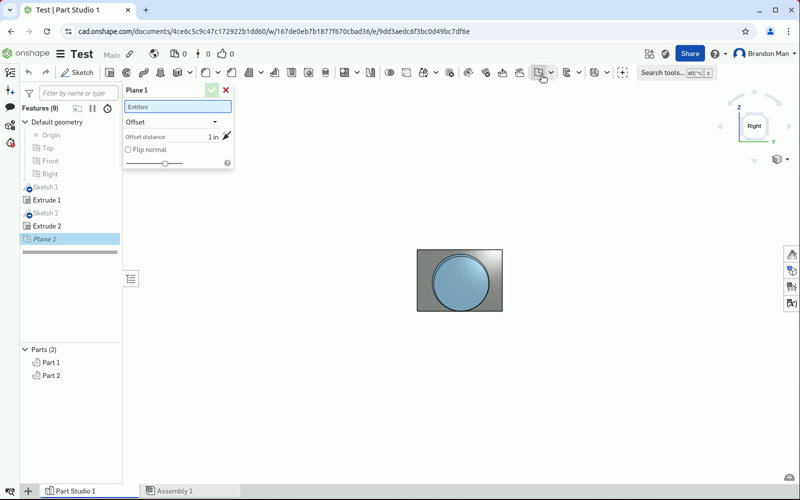
mouse_move(73, 176)
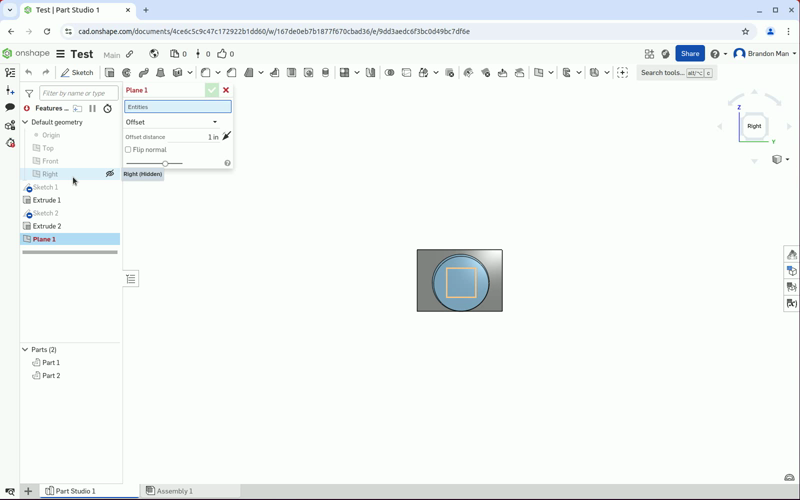
click(73, 176)
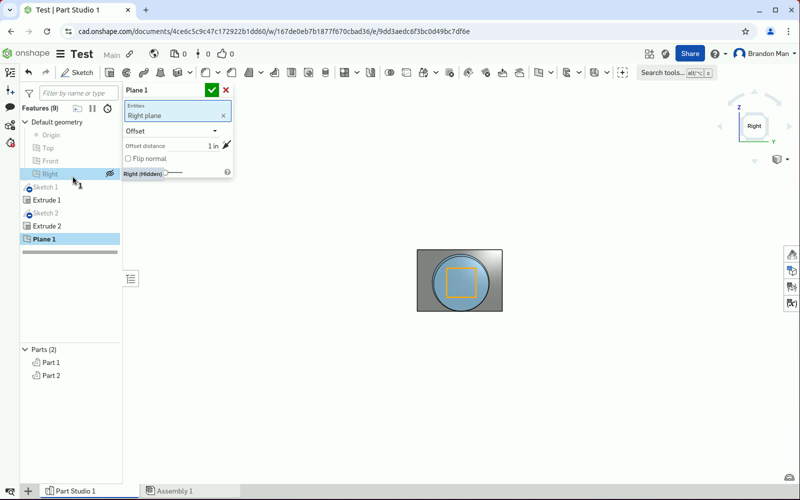
key(tab, 2)
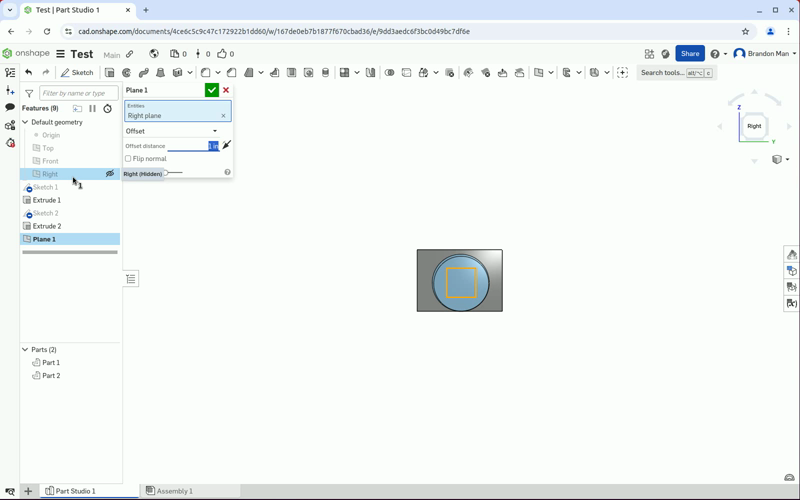
text(4.344)
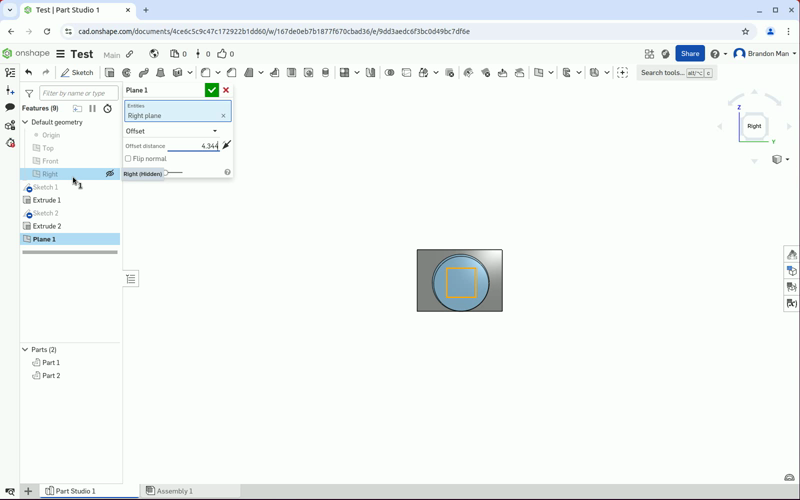
key(enter, 2)
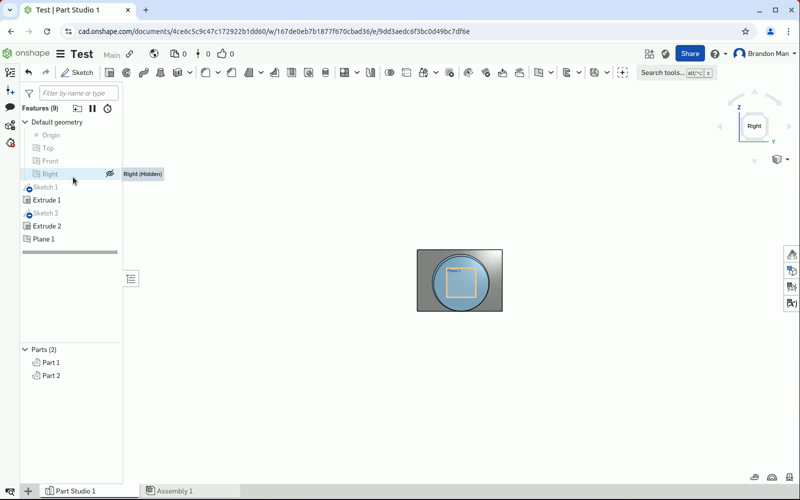
key(shift+s)
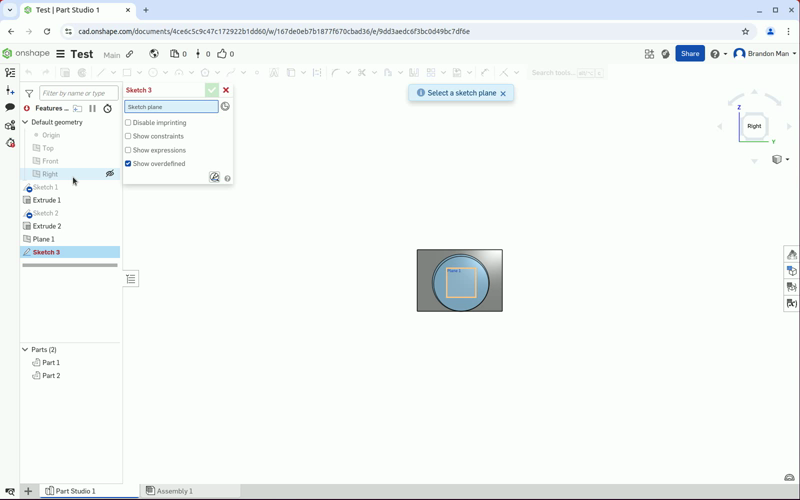
mouse_move(73, 241)
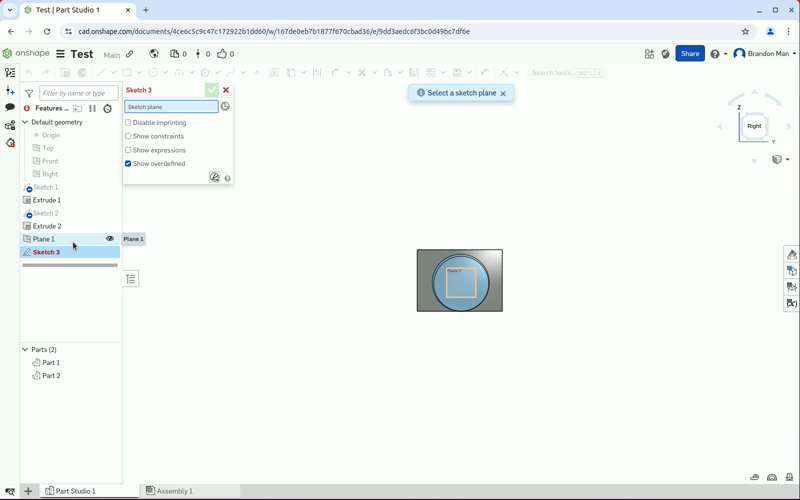
click(73, 241)
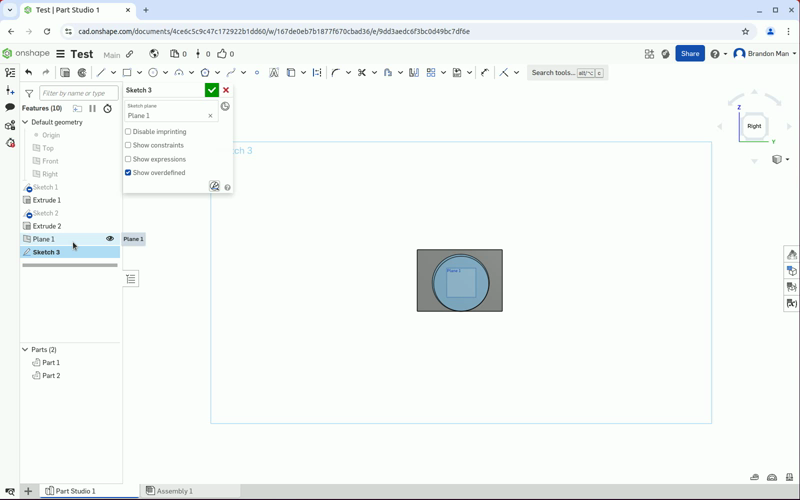
mouse_move(73, 352)
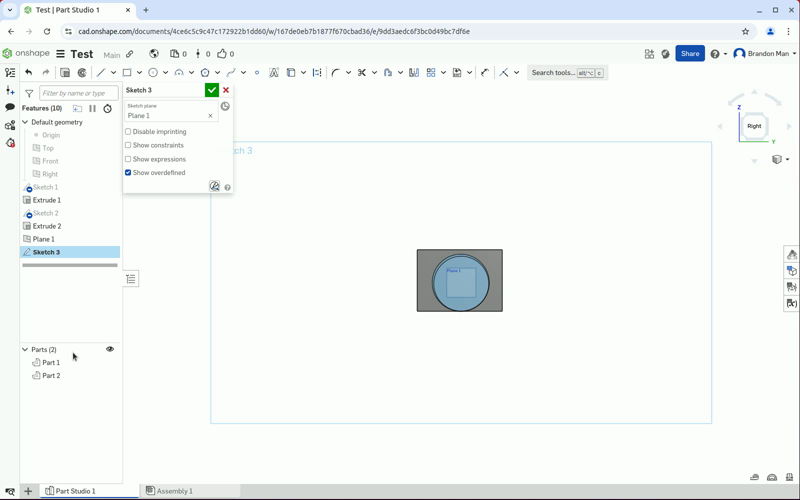
key(y)
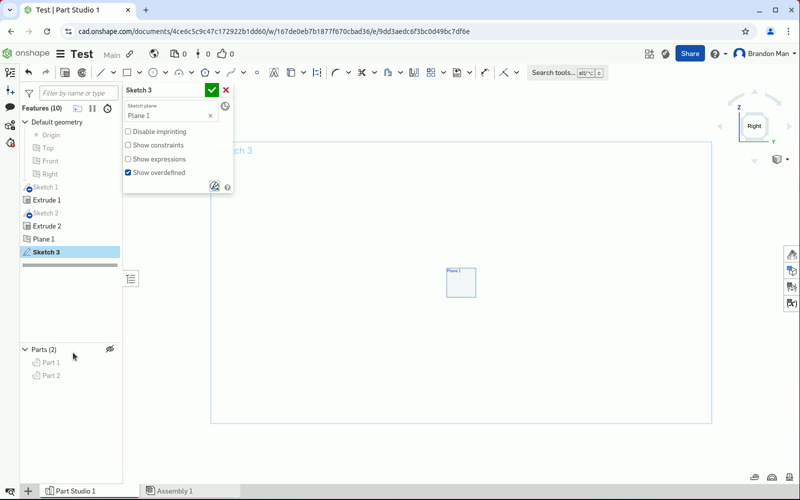
key(c)
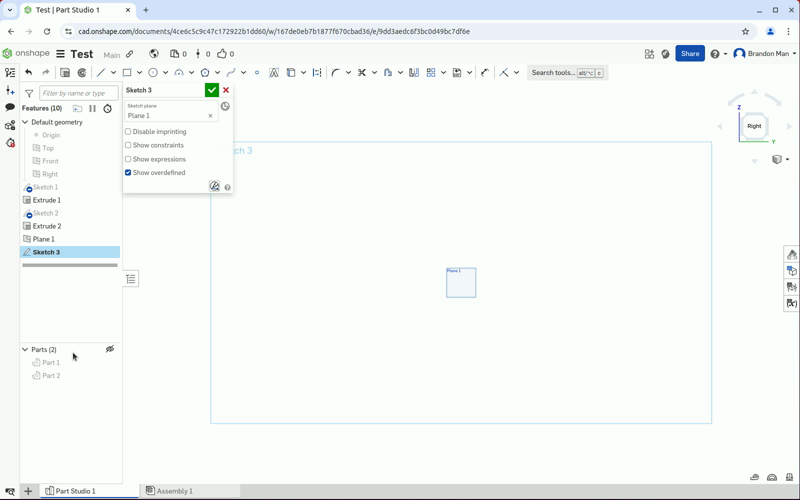
key_down(shift)
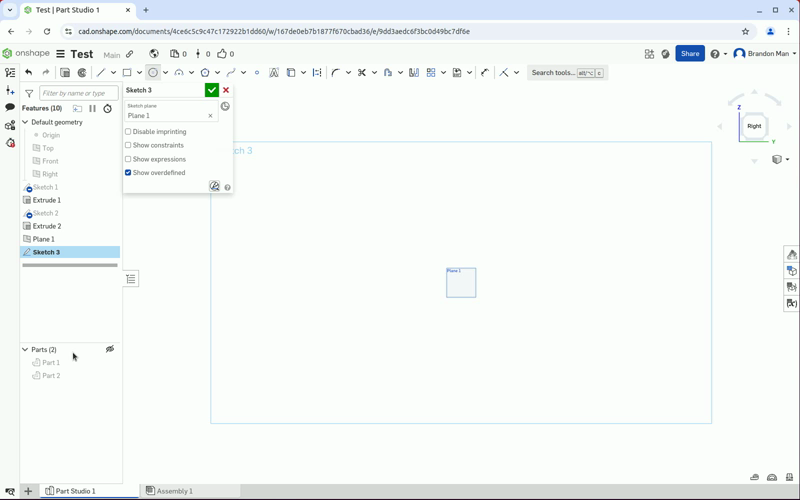
mouse_move(382, 282)
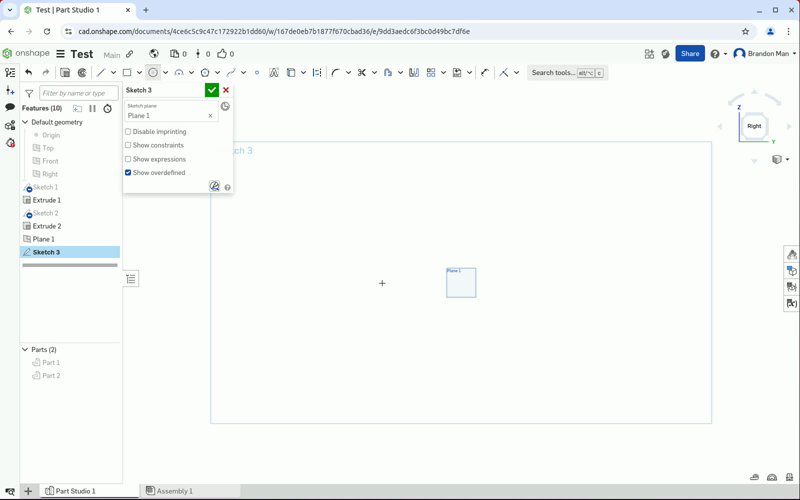
click(382, 282)
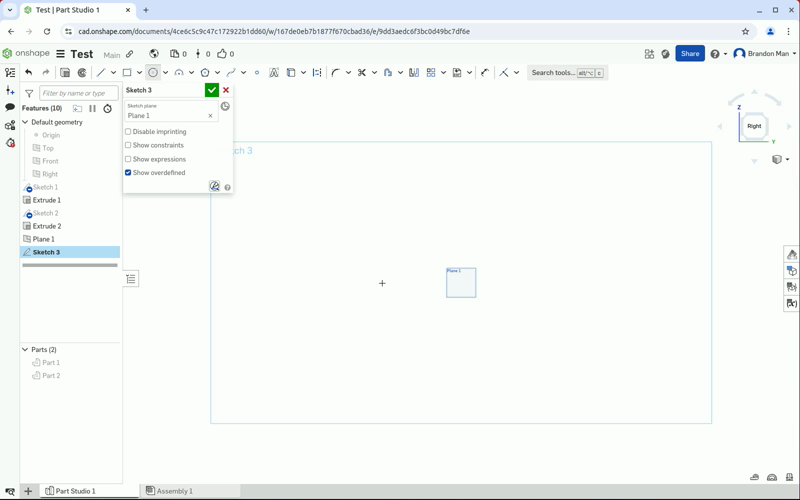
key_up(shift)
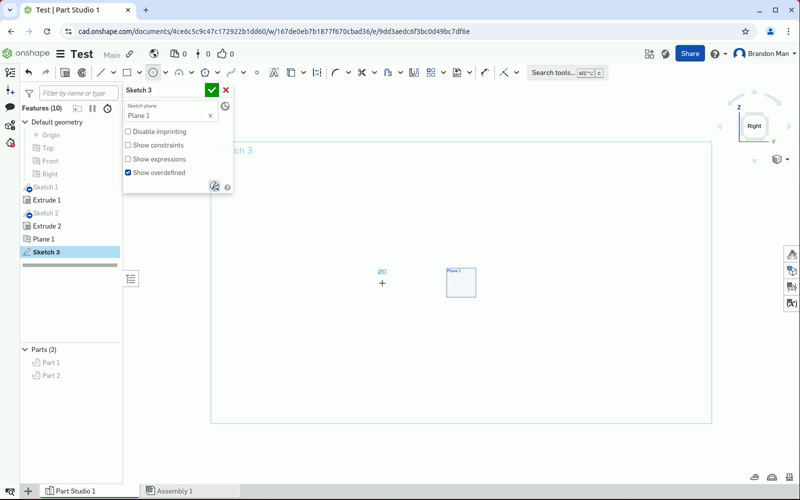
mouse_move(415, 282)
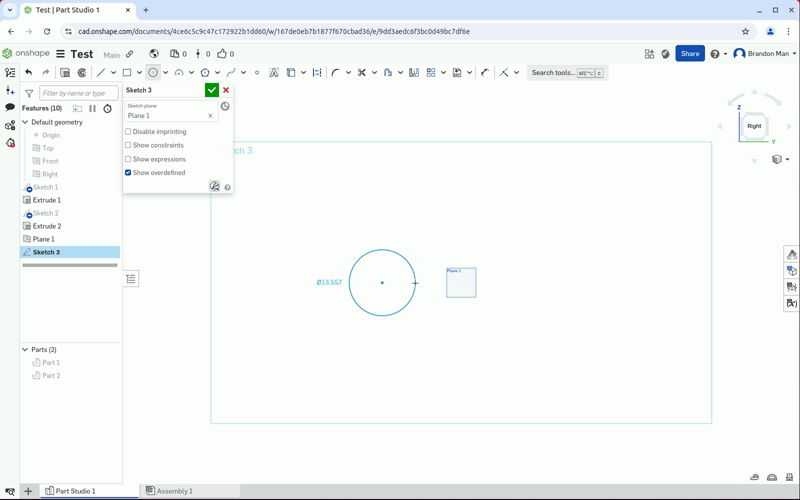
click(415, 282)
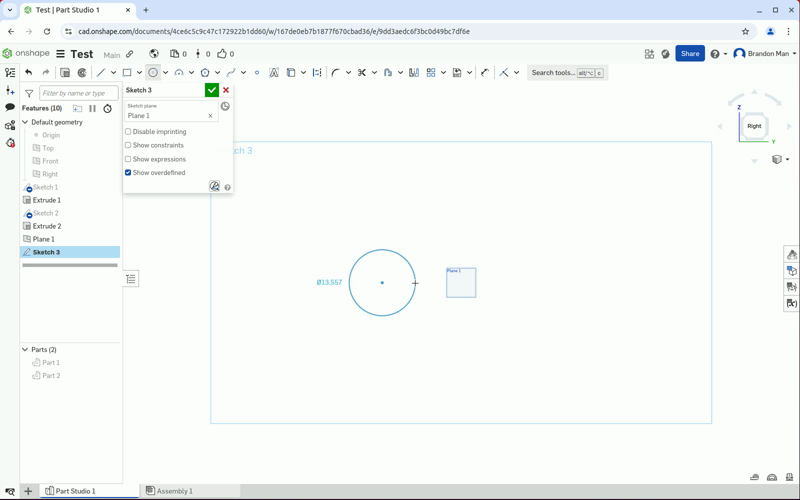
key(esc)
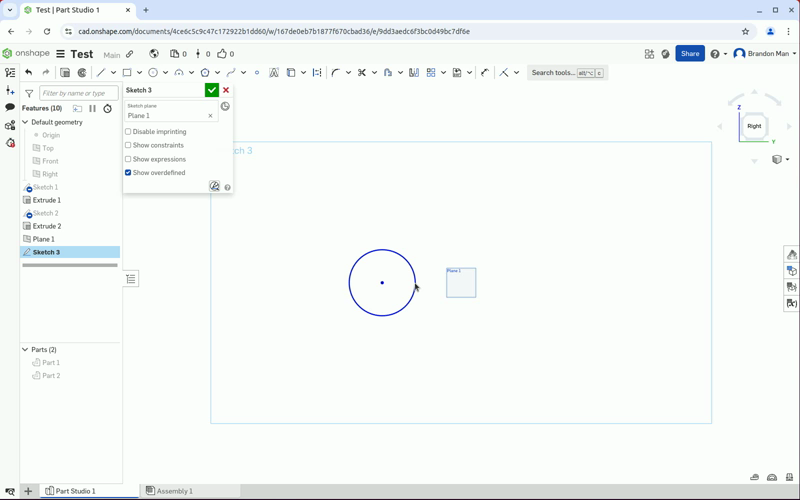
mouse_move(374, 304)
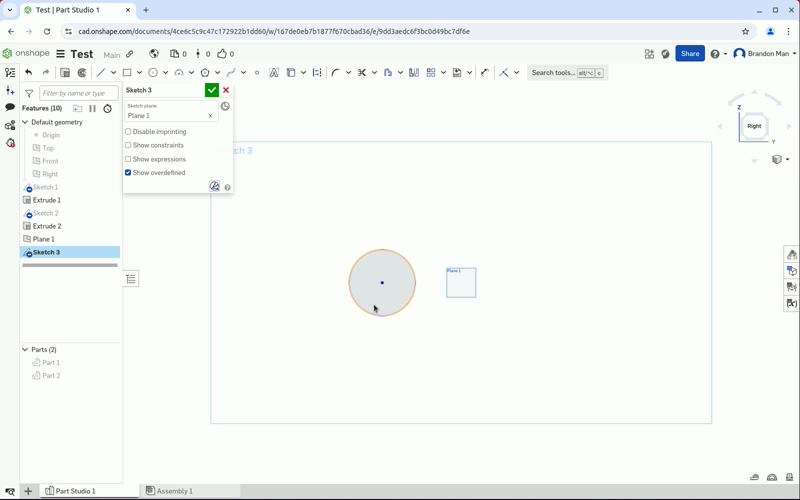
click(374, 304)
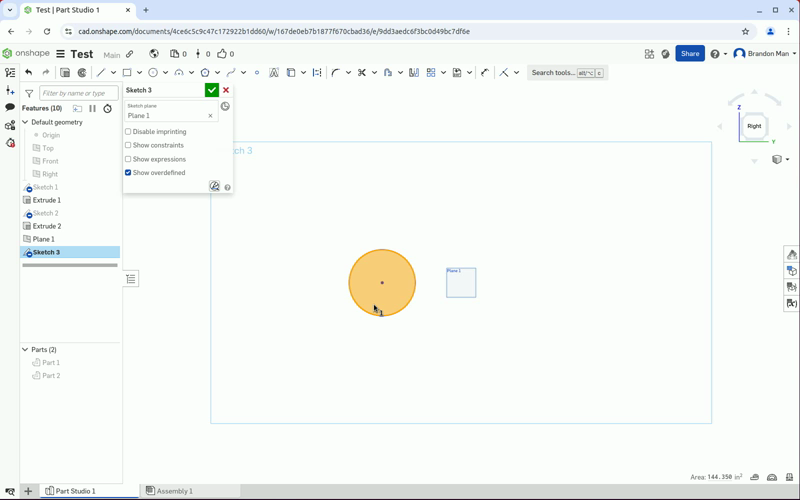
mouse_move(73, 352)
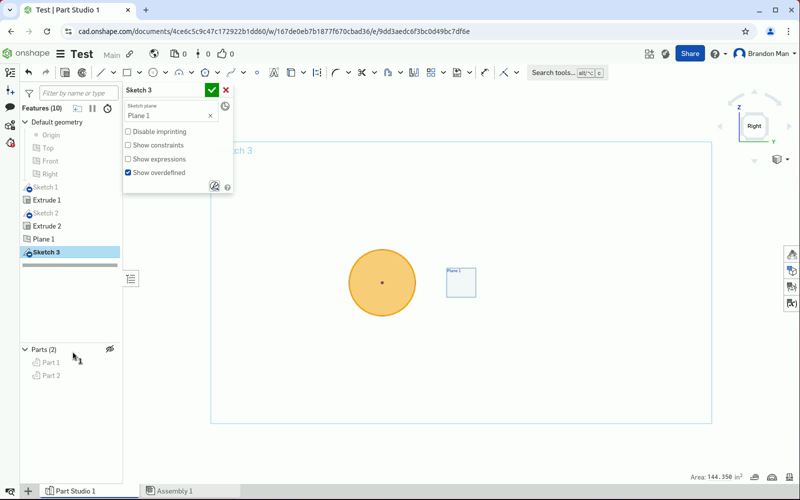
key(shift+y)
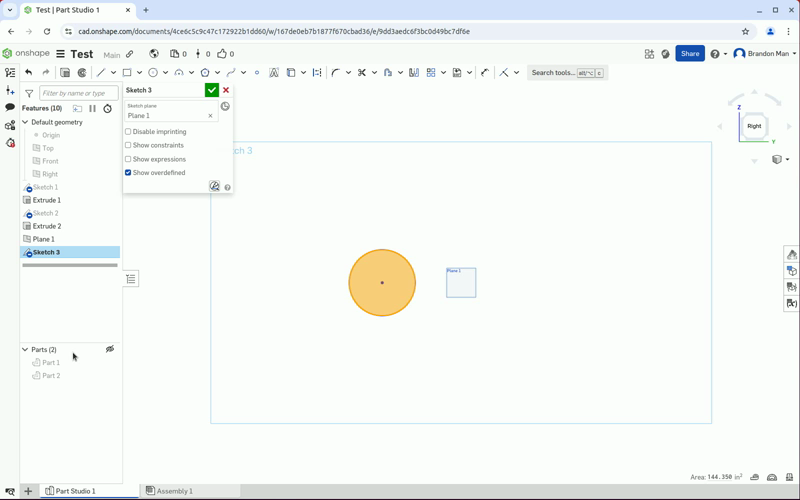
key(shift+e)
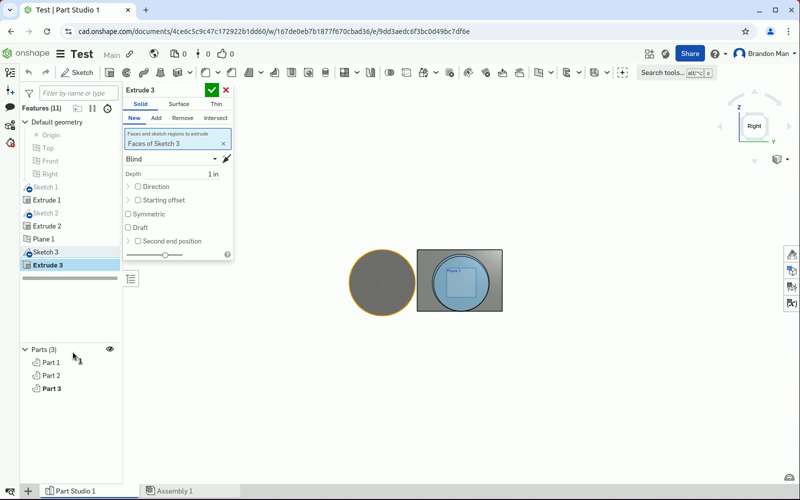
mouse_move(143, 106)
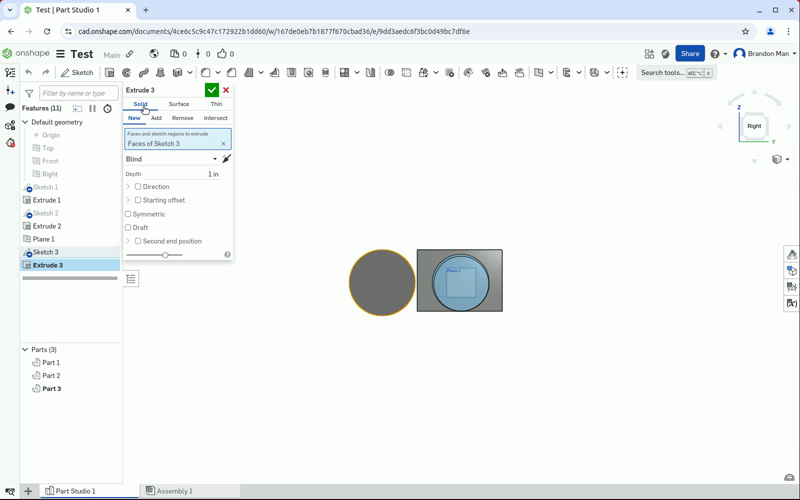
click(143, 106)
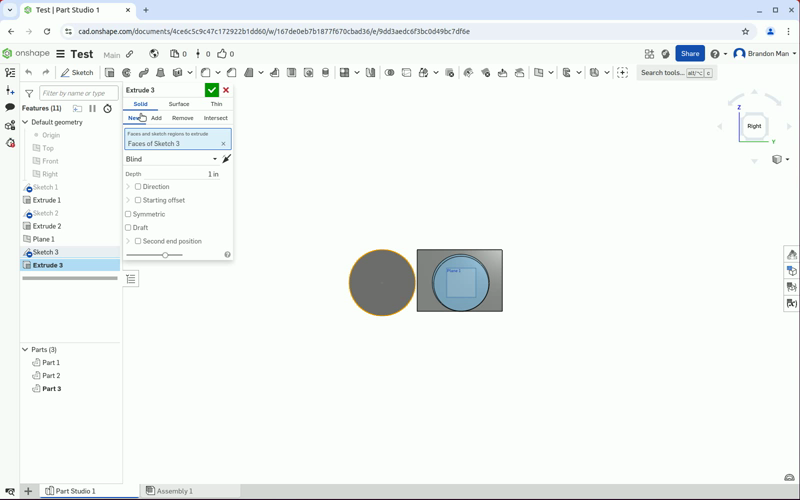
mouse_move(137, 120)
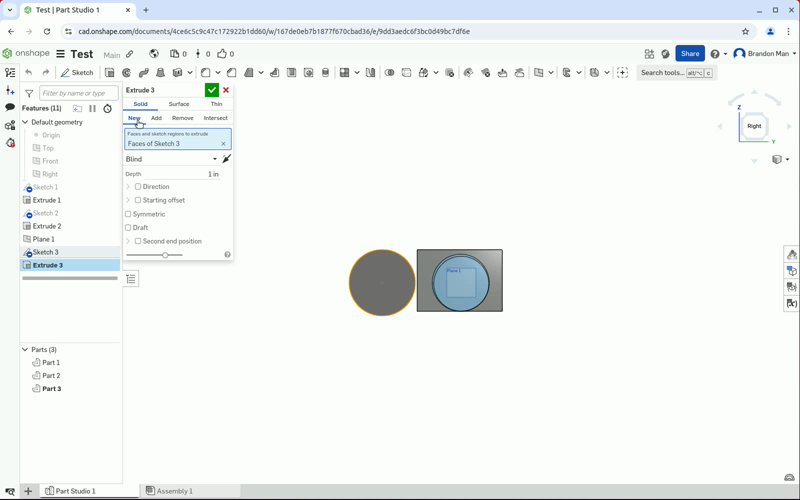
click(137, 120)
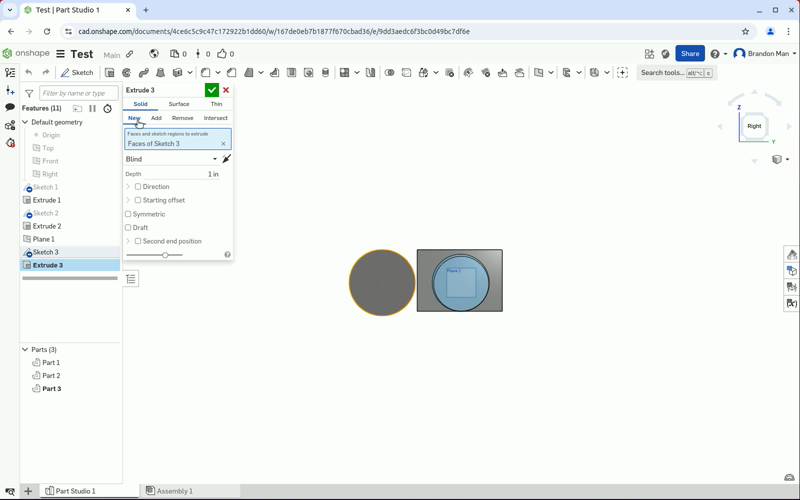
key(tab, 4)
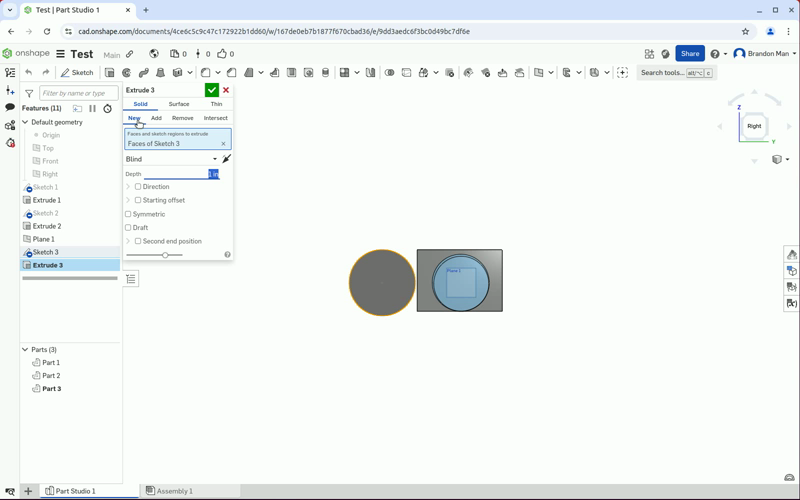
text(4.333)
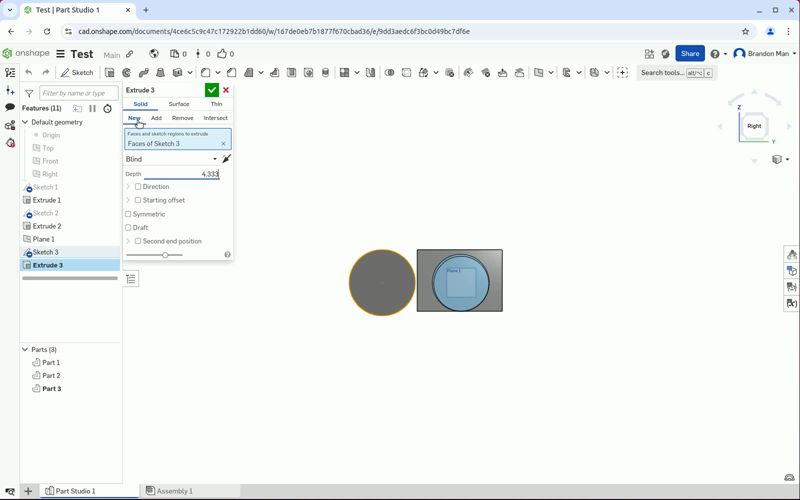
key(enter)
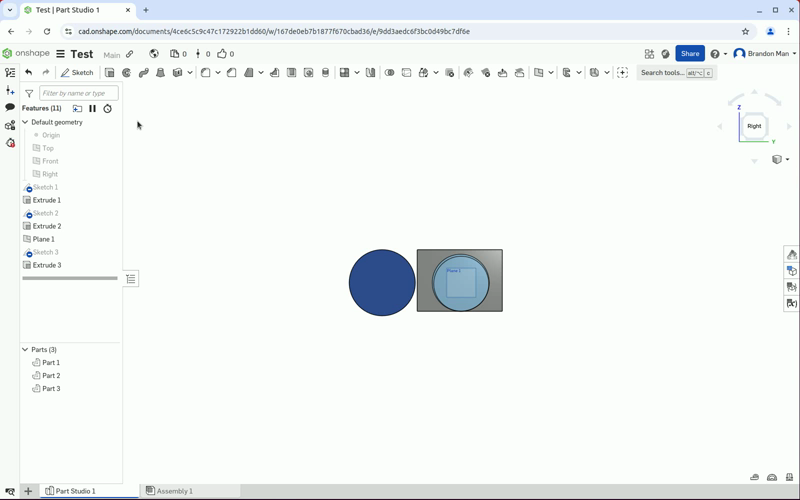
key(shift+h)
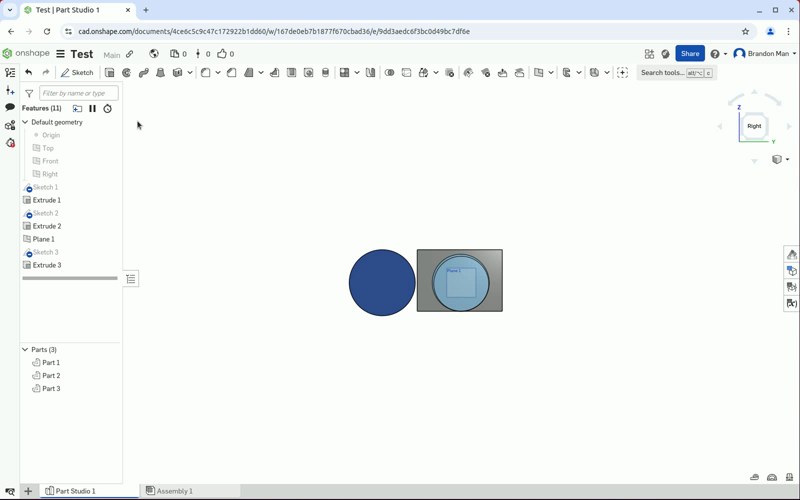
key(shift+h)
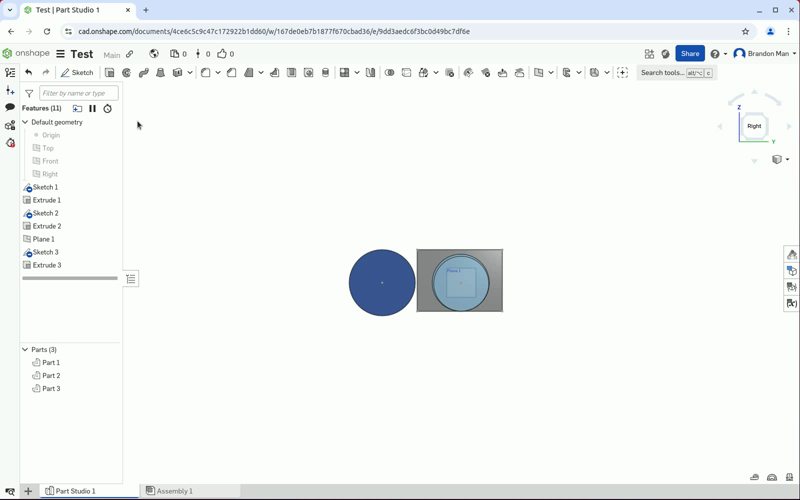
key(shift+7)
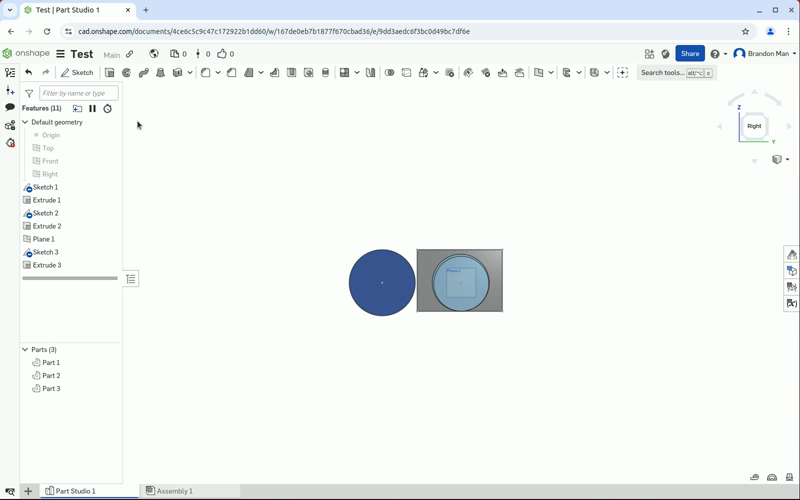
key(right, 2)
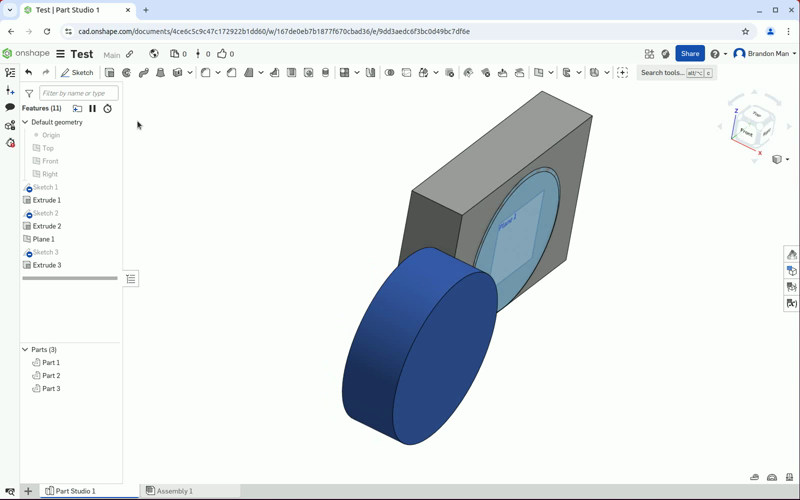
key(down, 2)
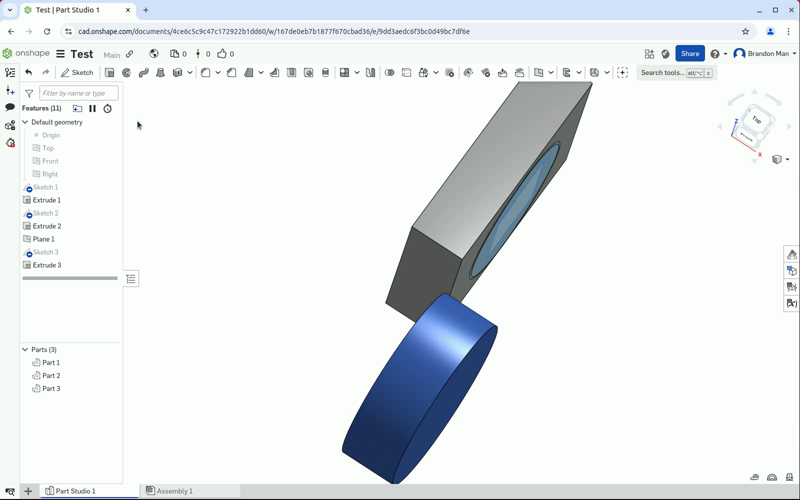
key(up, 2)
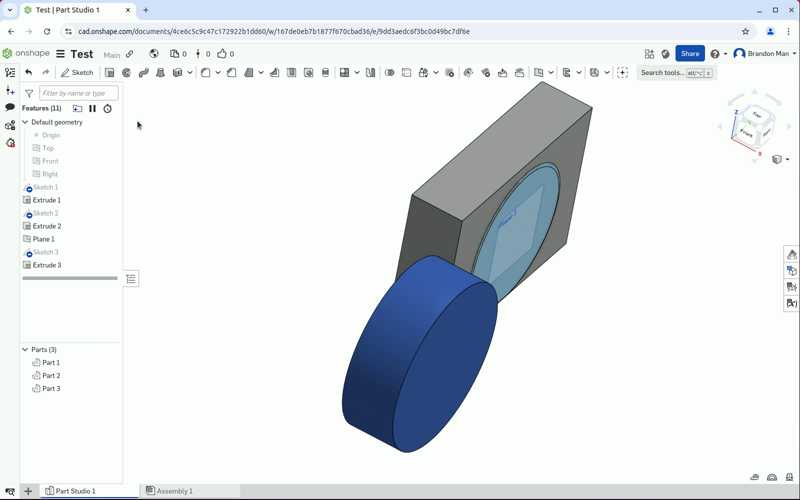
key(left, 2)
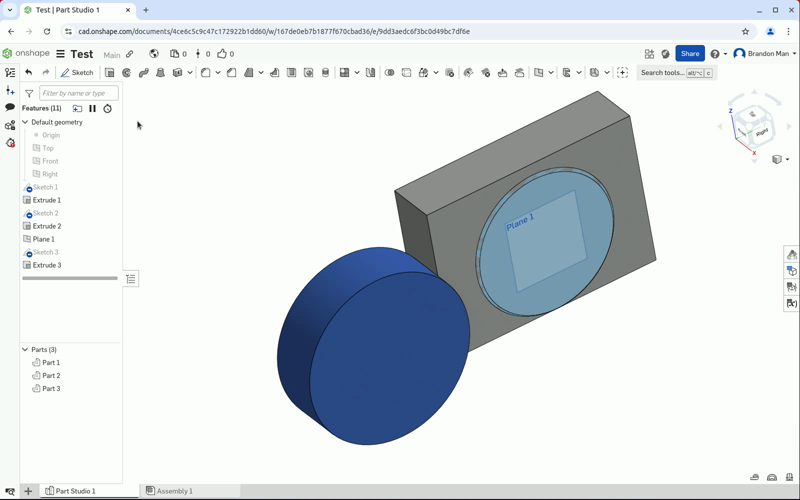
mouse_move(73, 189)
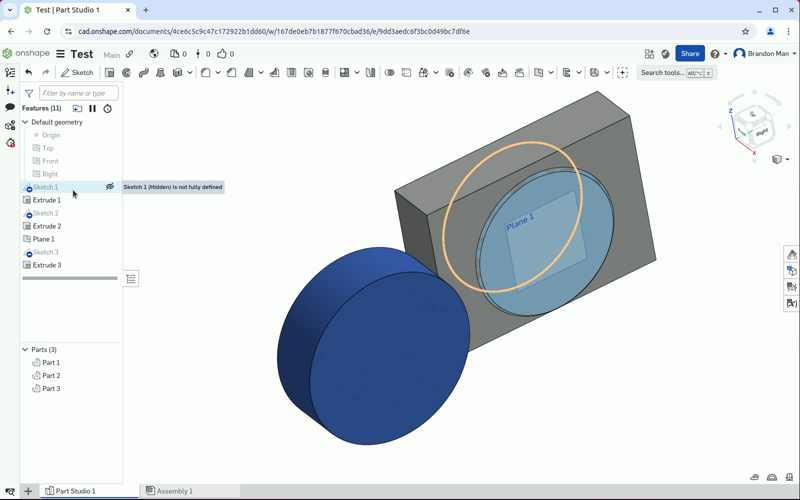
click(73, 189)